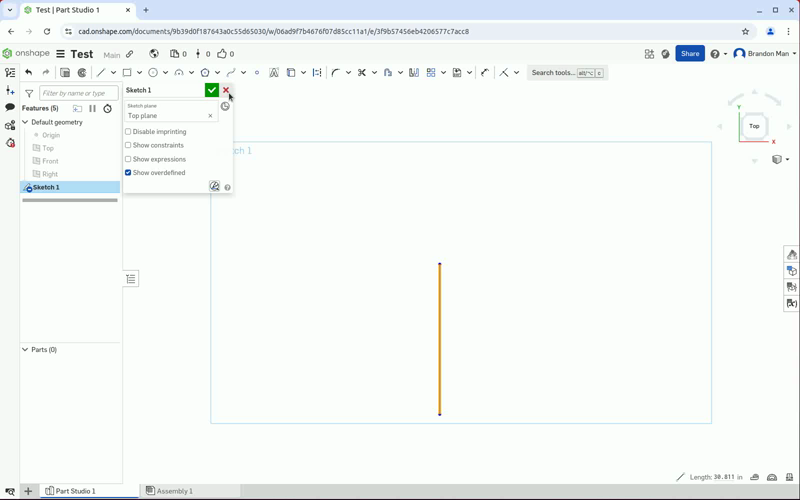
key(shift+h)
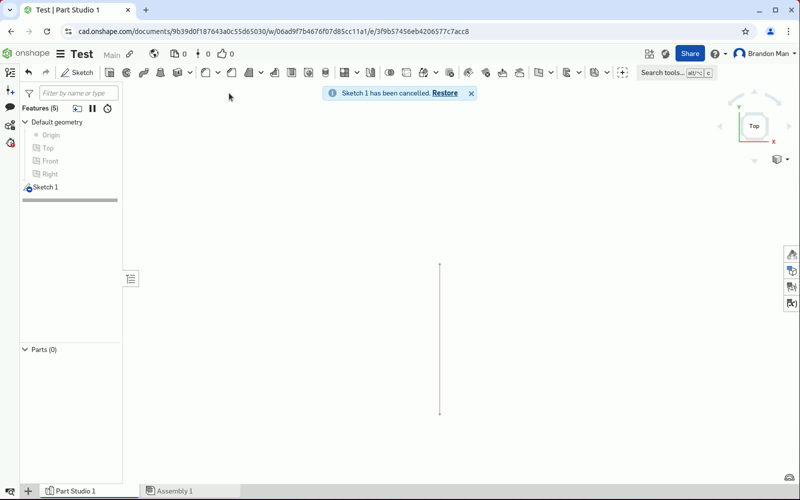
mouse_move(73, 352)
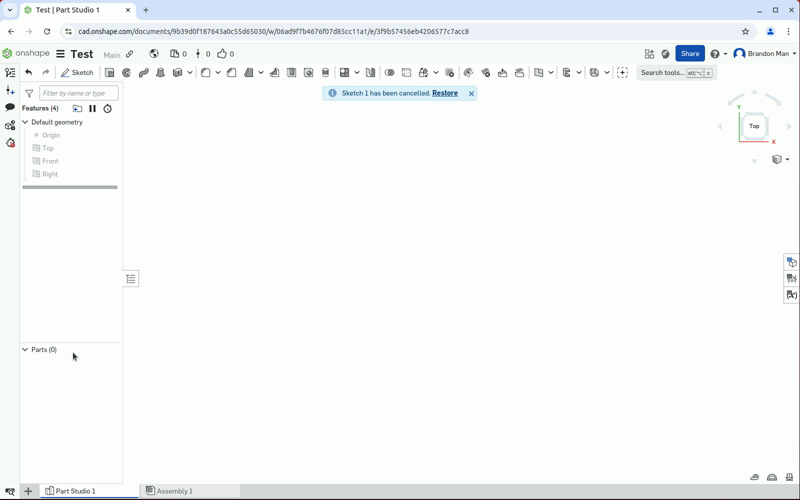
key(y)
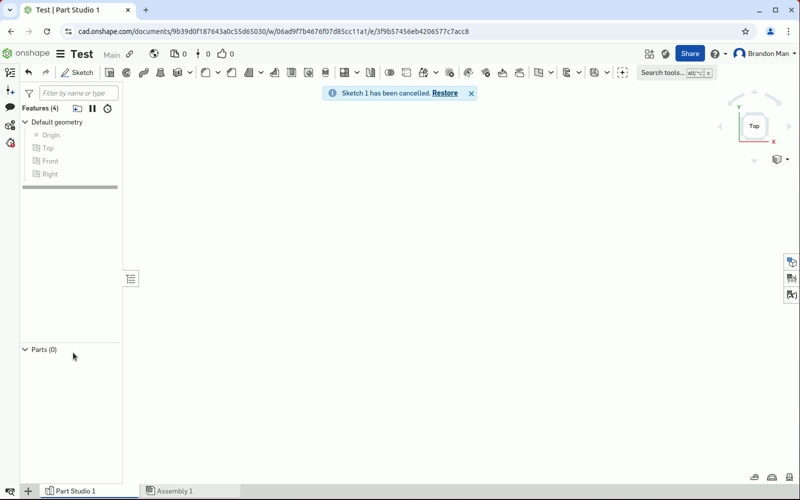
key(shift+p)
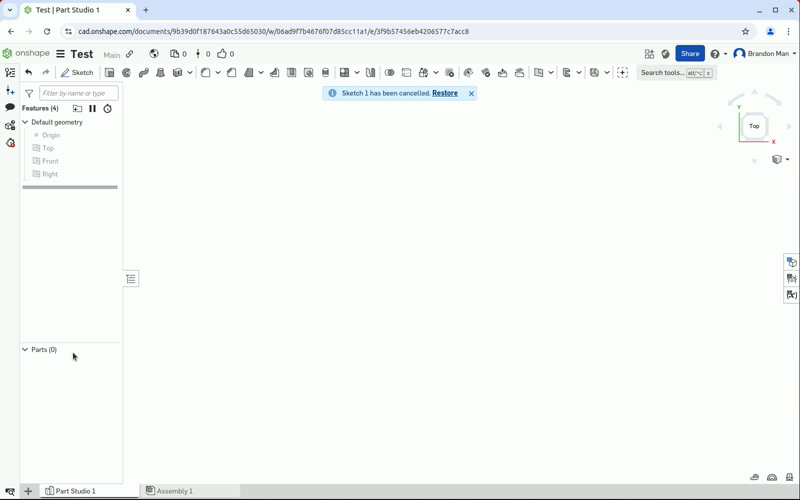
key(space)
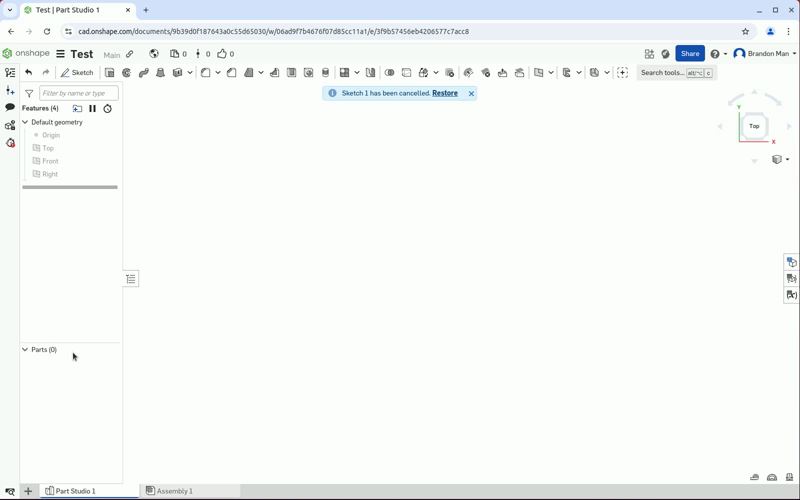
key_down(shift)
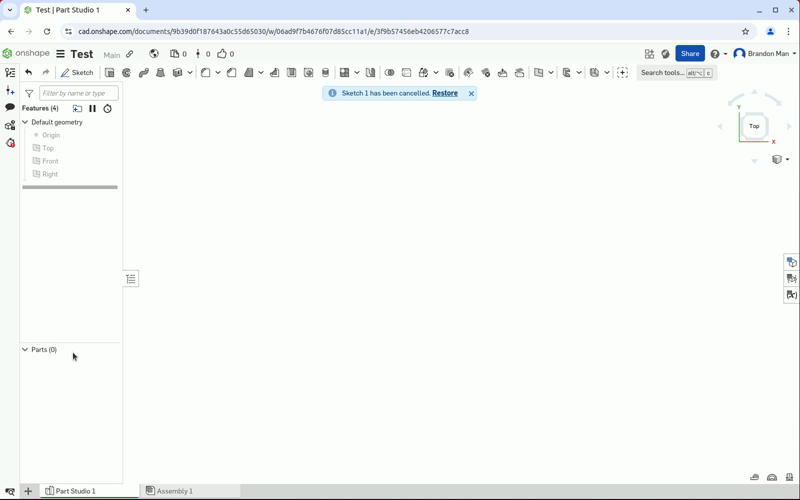
key(up)
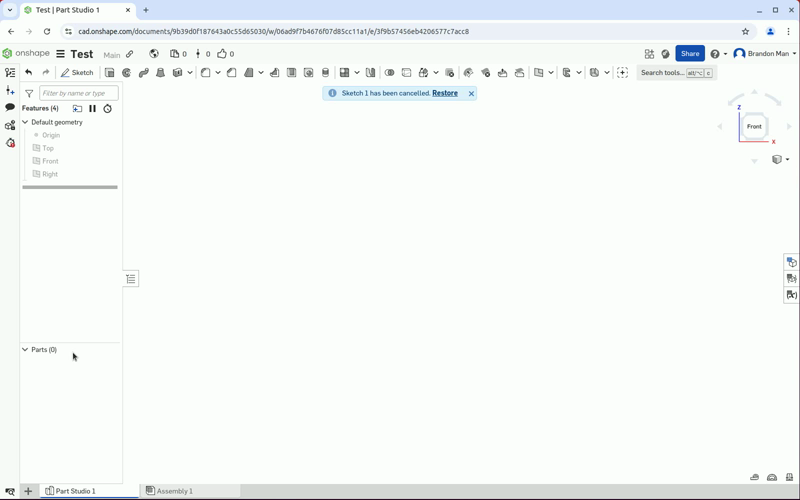
key_up(shift)
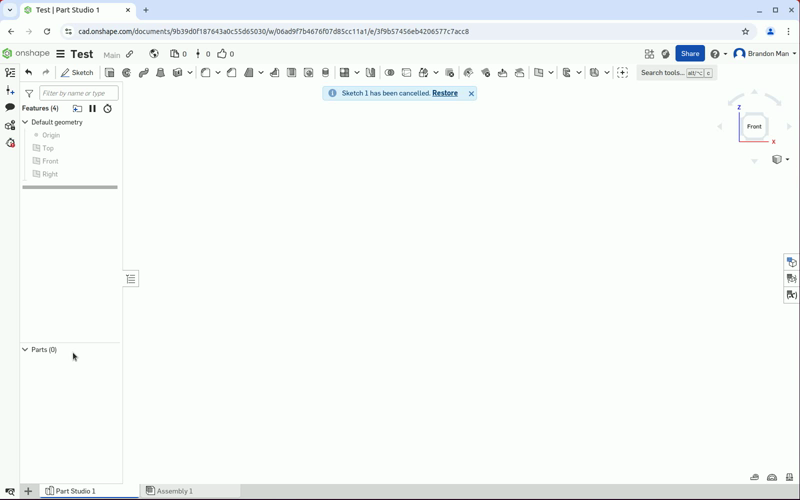
mouse_move(73, 352)
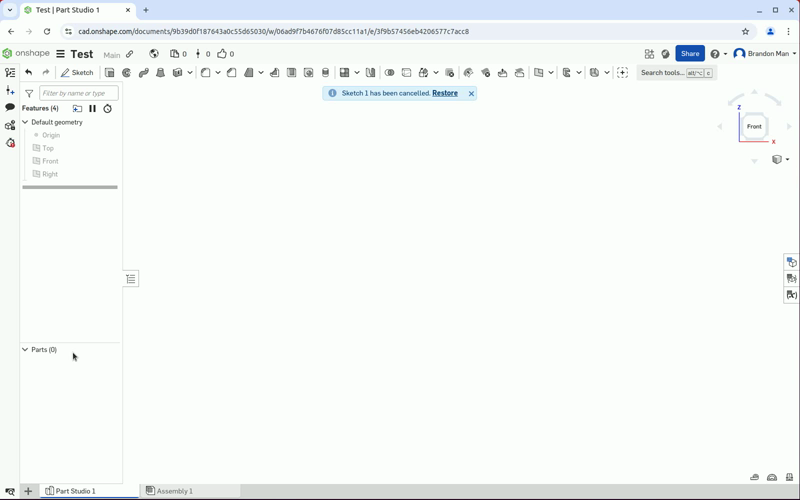
key(shift+y)
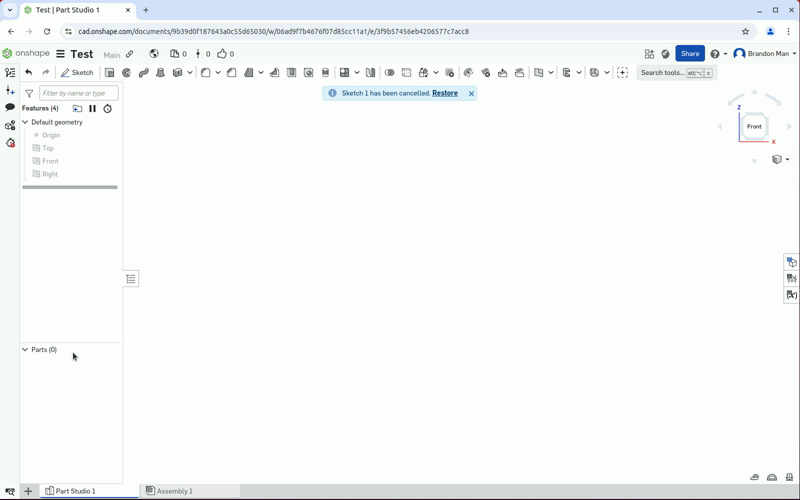
key(shift+s)
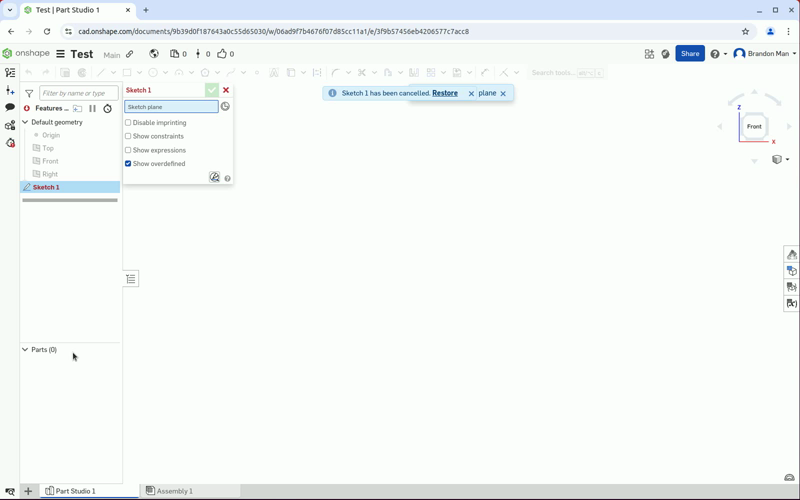
mouse_move(73, 163)
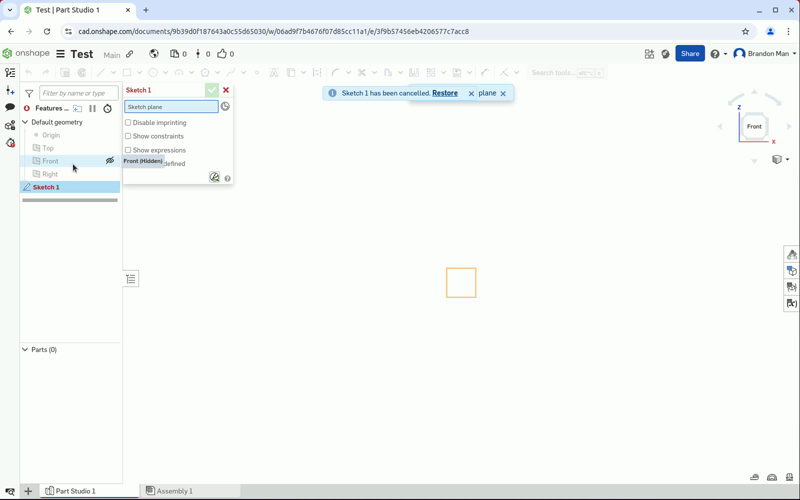
click(73, 163)
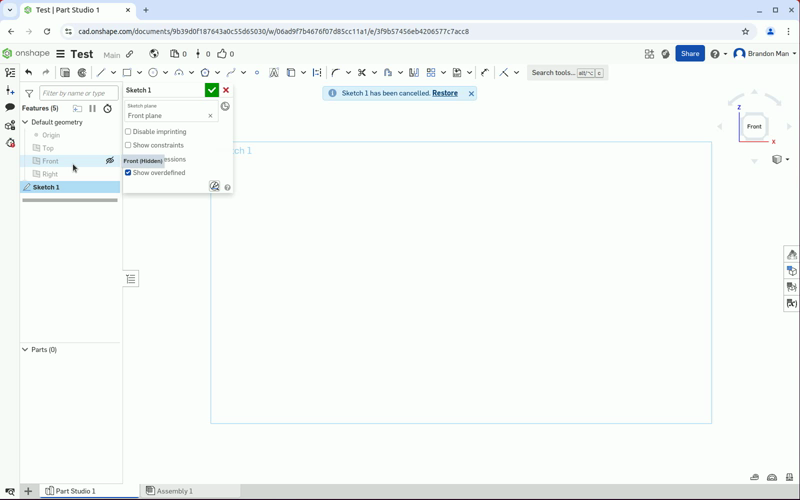
mouse_move(73, 352)
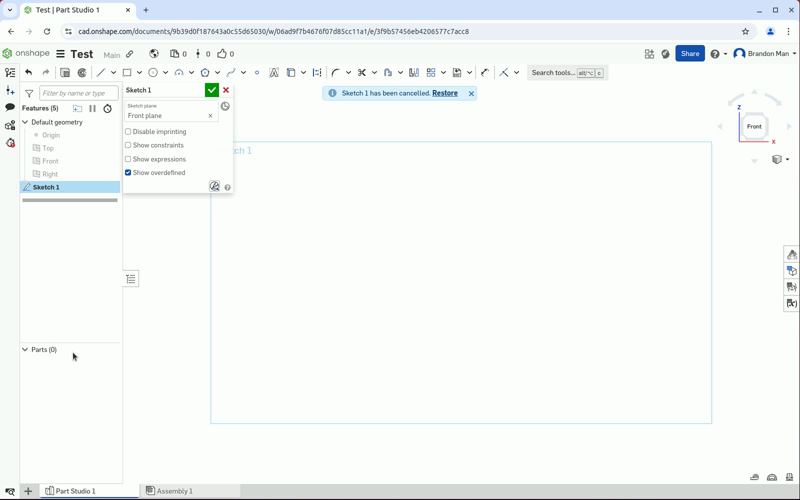
key(y)
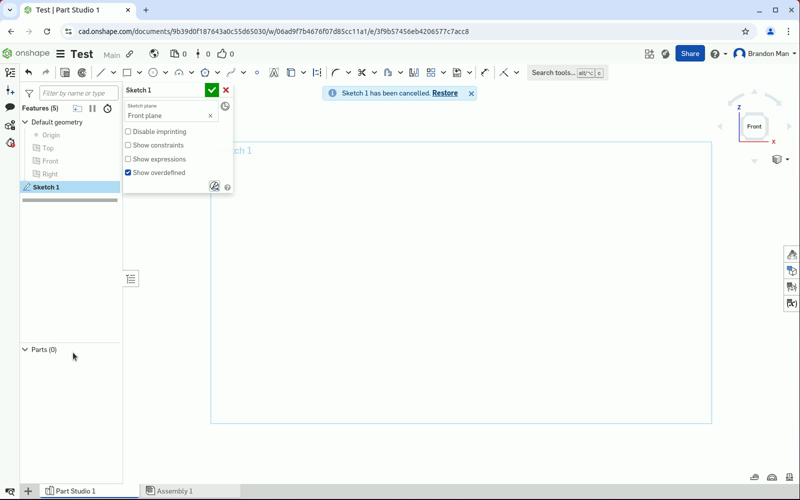
key(c)
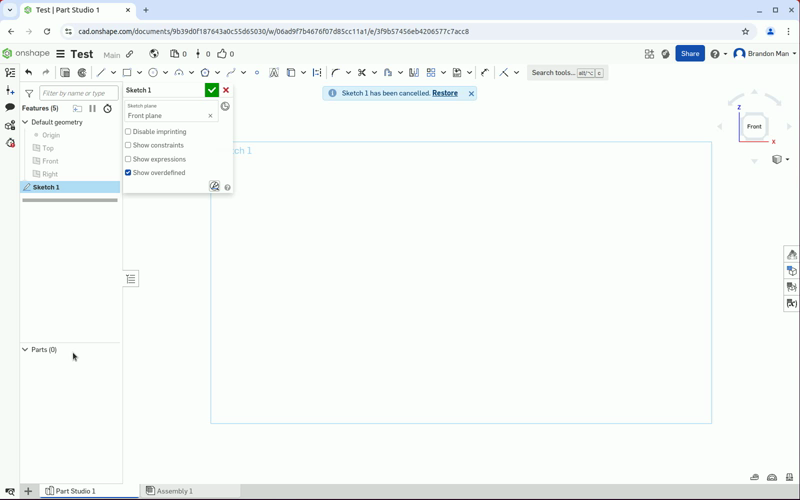
key_down(shift)
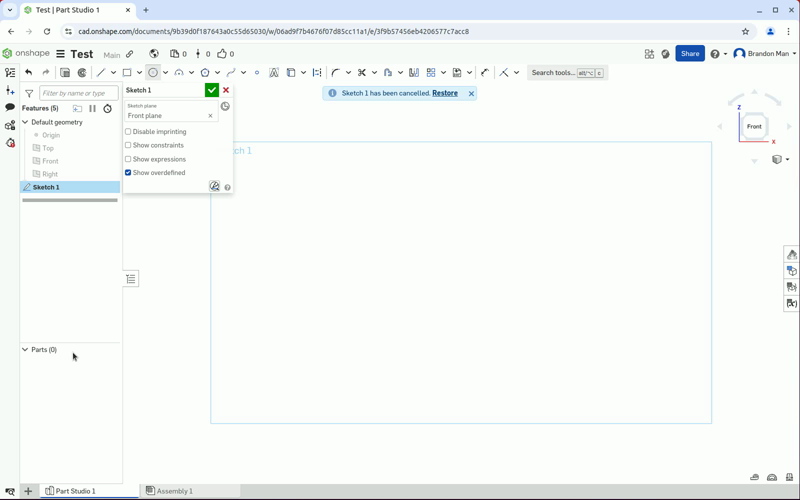
mouse_move(496, 282)
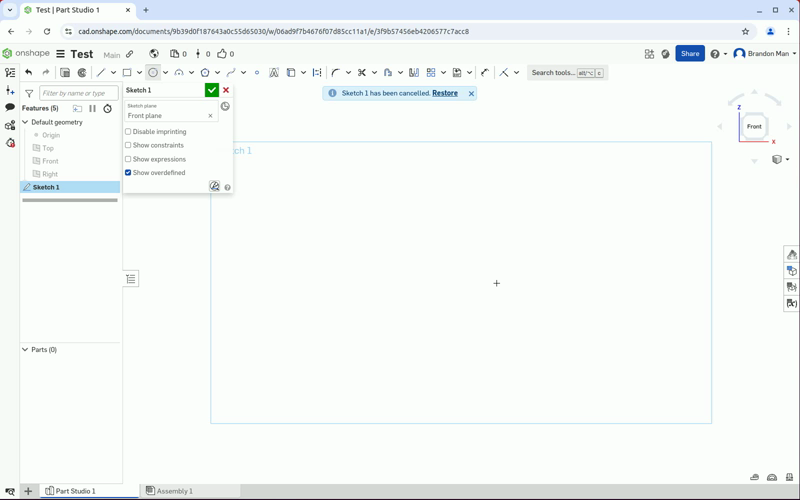
click(496, 282)
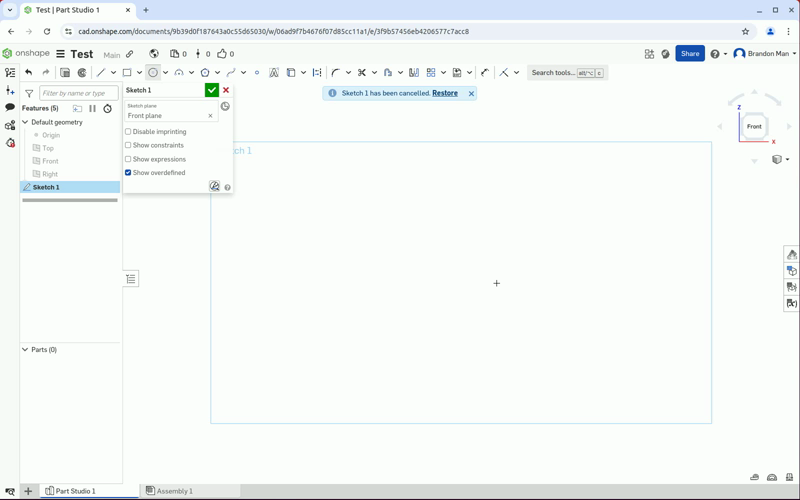
key_up(shift)
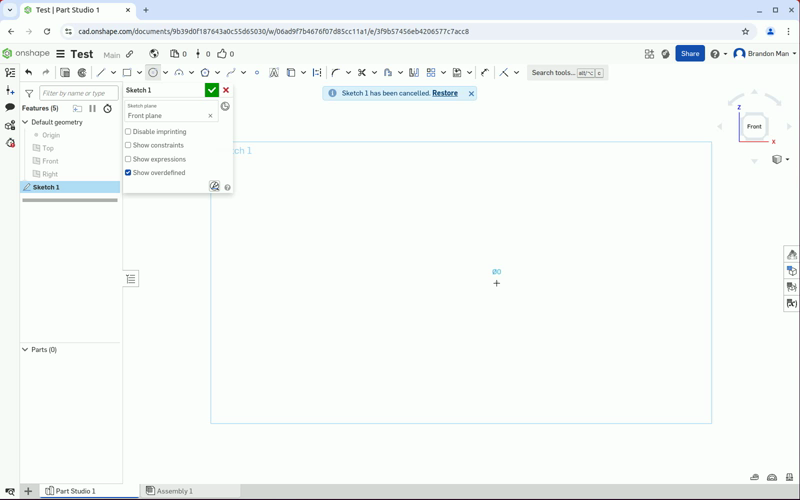
mouse_move(499, 282)
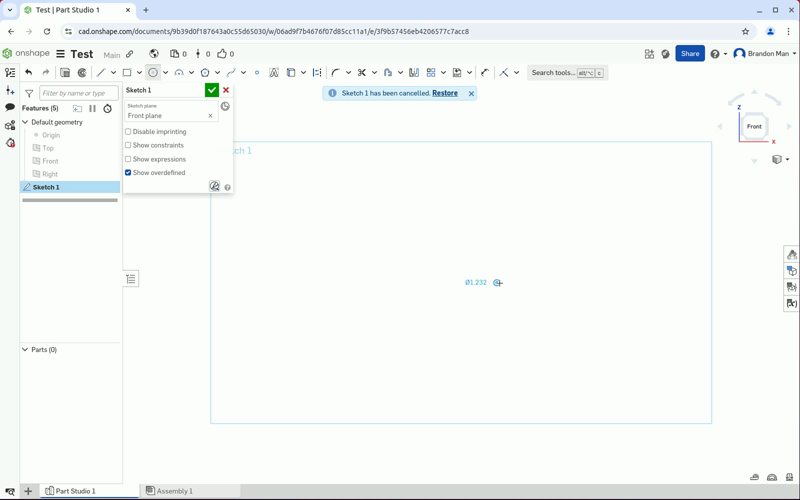
click(499, 282)
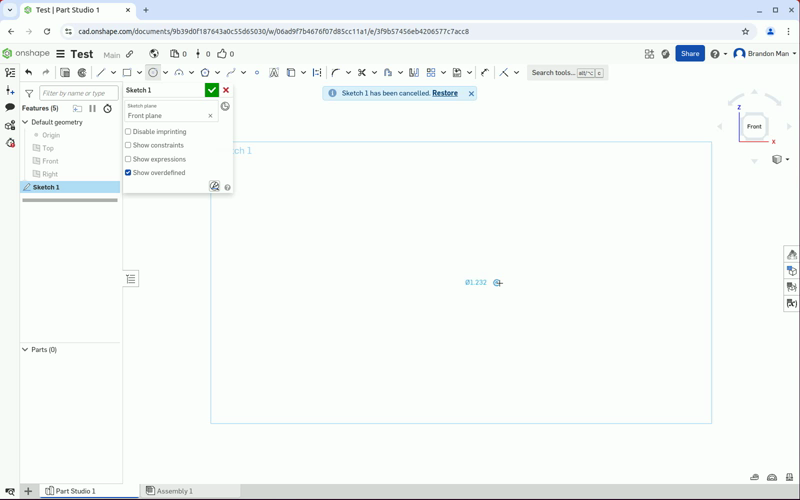
key(esc)
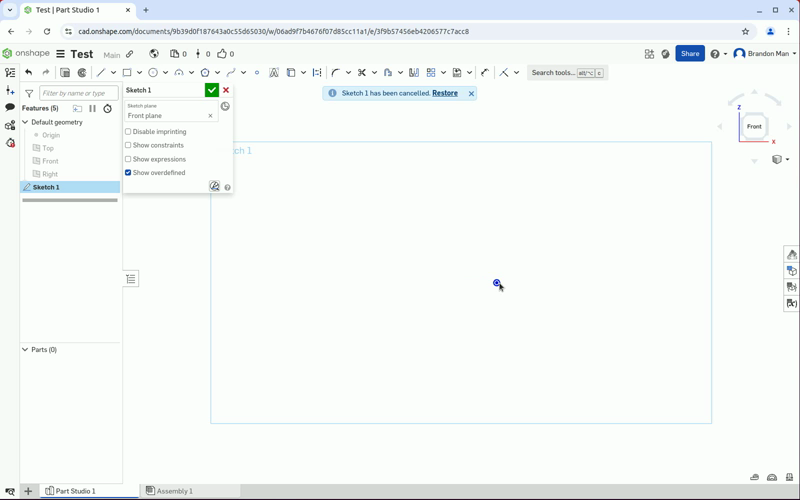
mouse_move(498, 282)
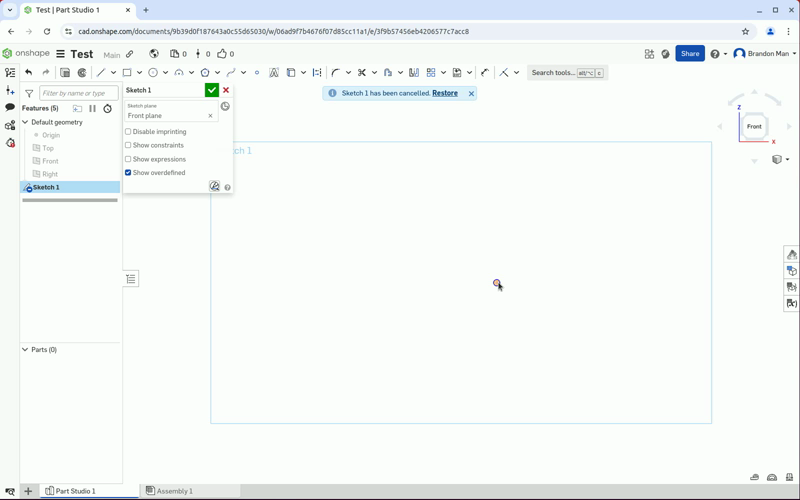
scroll(6)
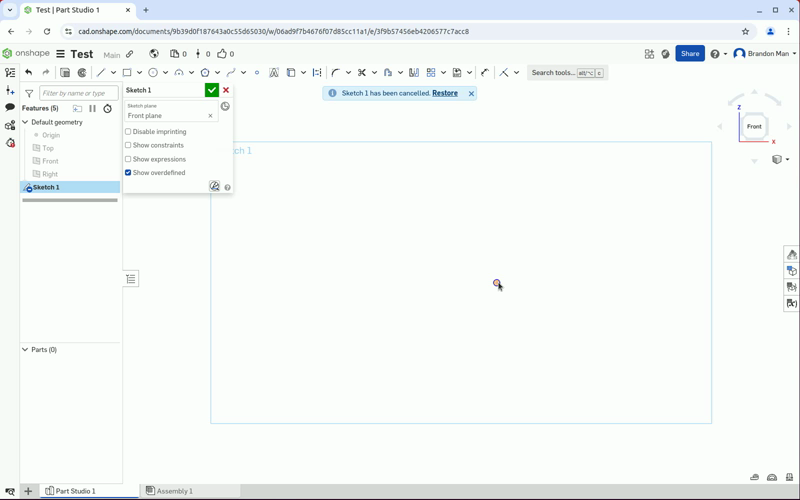
scroll(6)
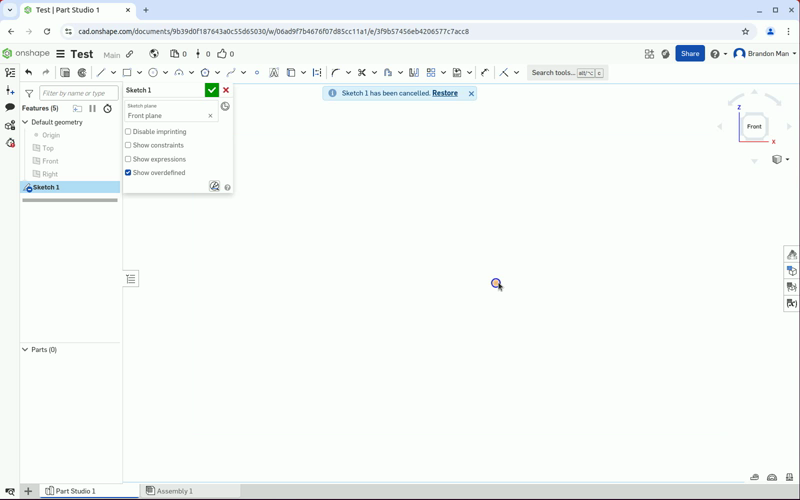
scroll(6)
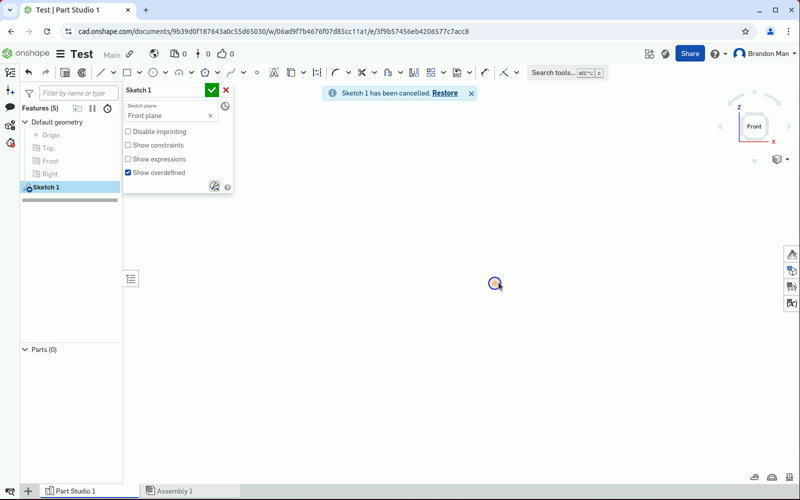
scroll(6)
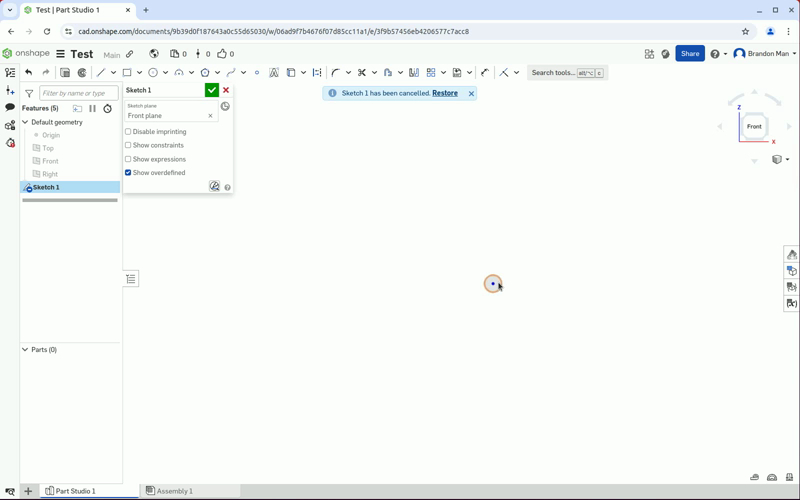
scroll(6)
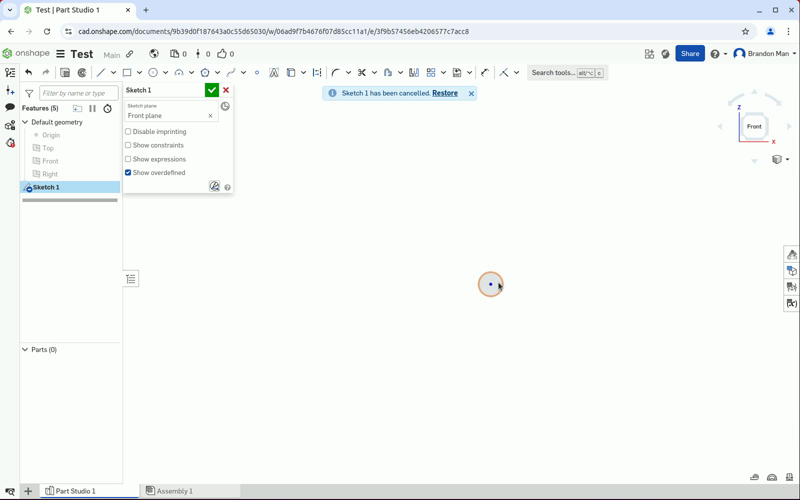
scroll(6)
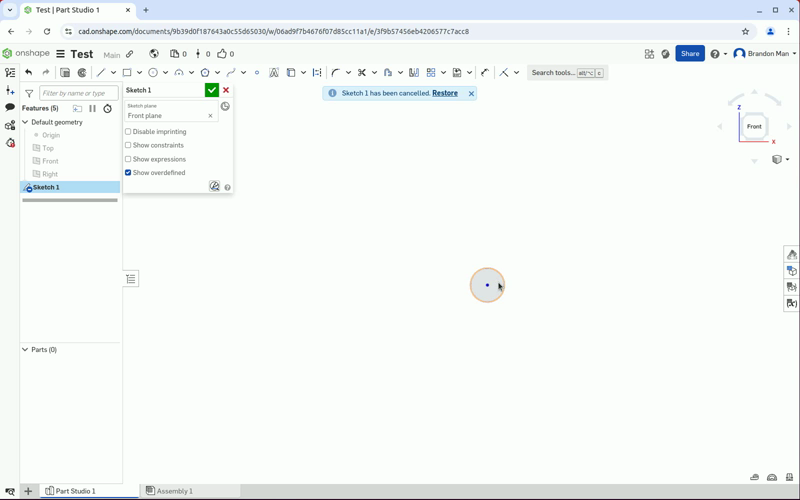
scroll(6)
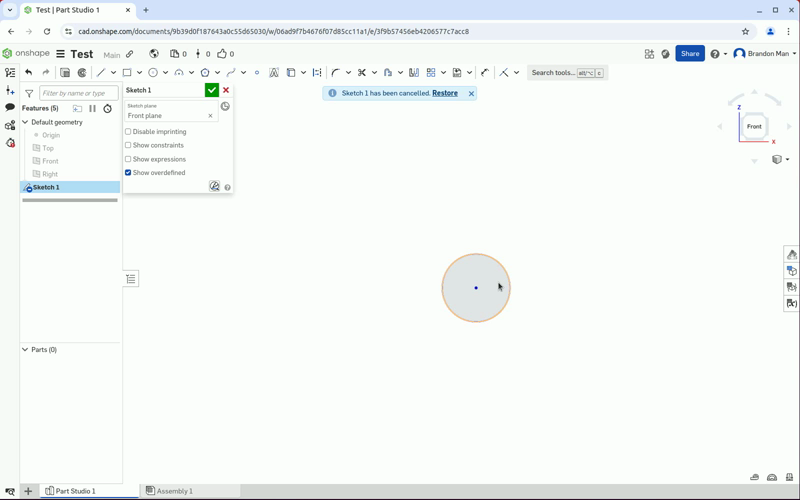
click(498, 282)
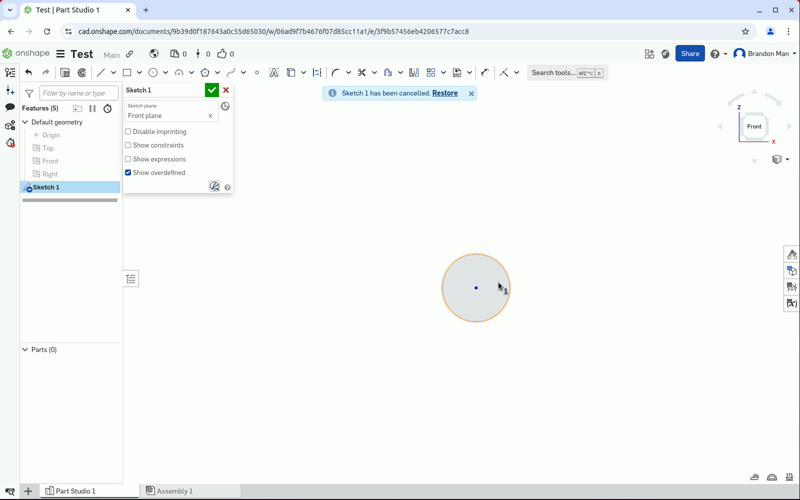
scroll(-6)
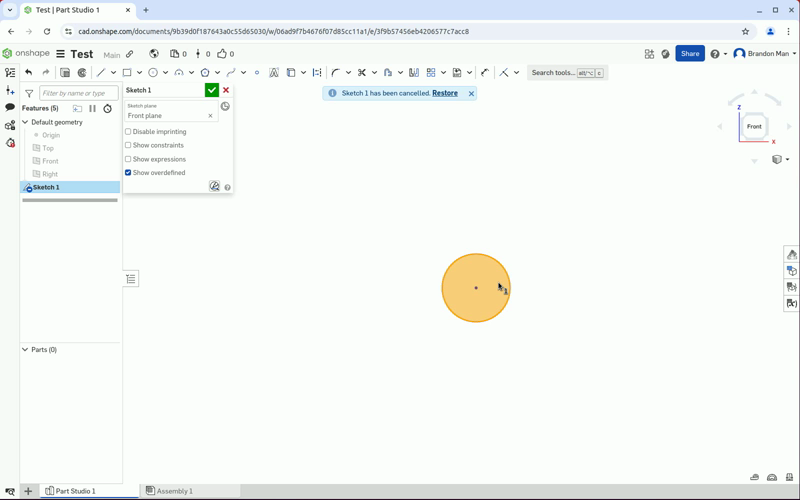
scroll(-6)
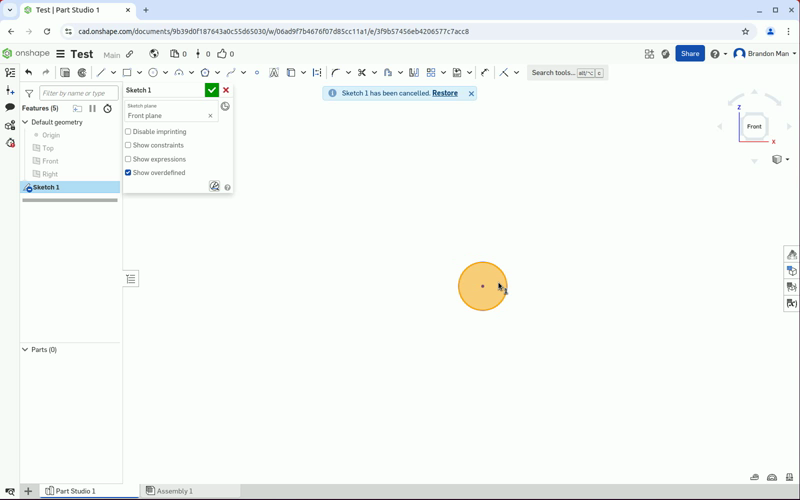
scroll(-6)
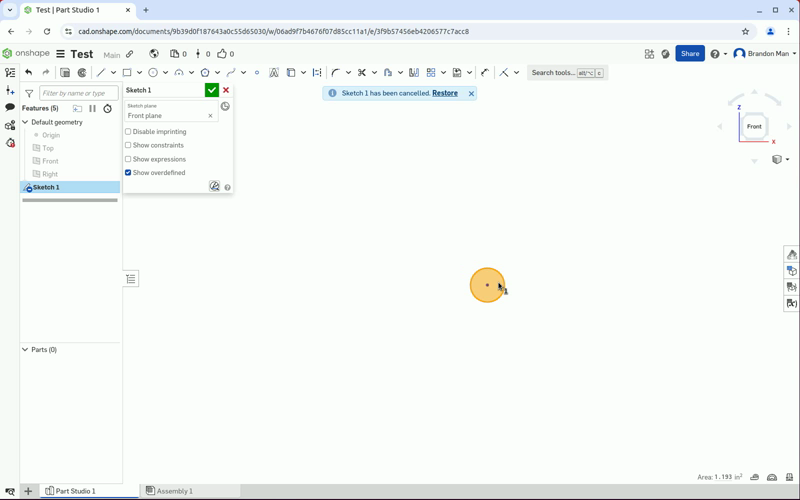
scroll(-6)
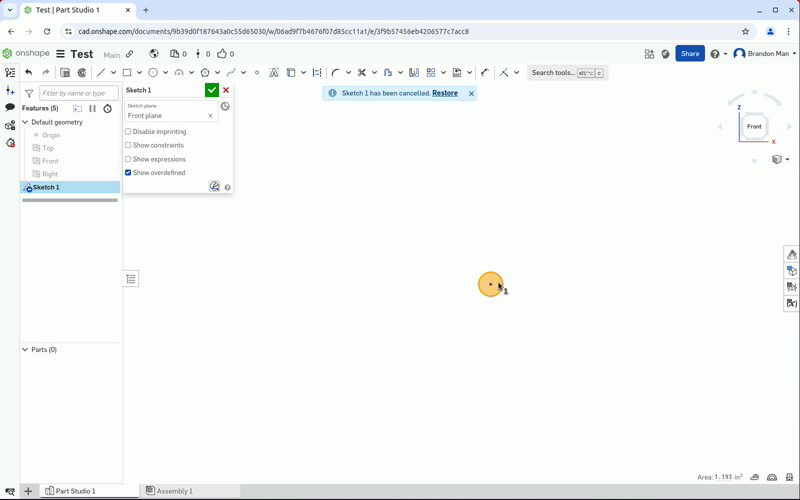
scroll(-6)
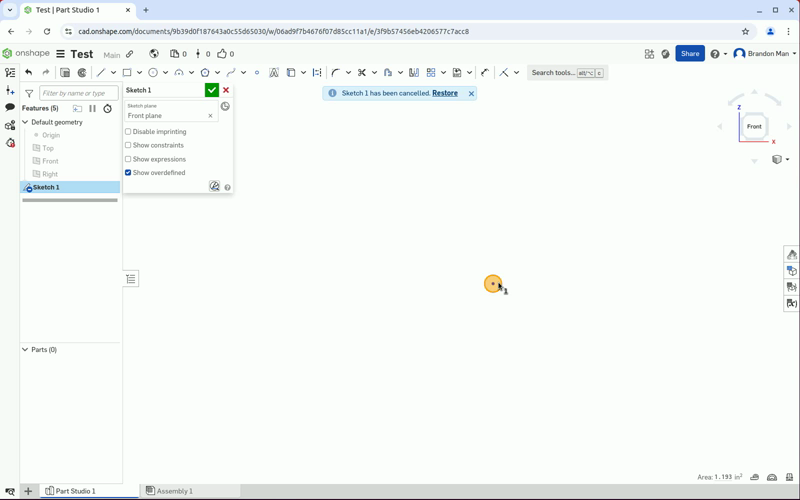
scroll(-6)
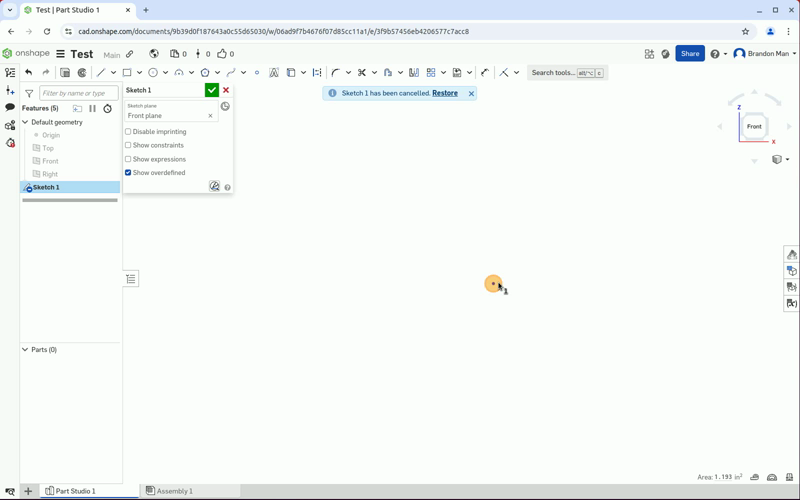
scroll(-6)
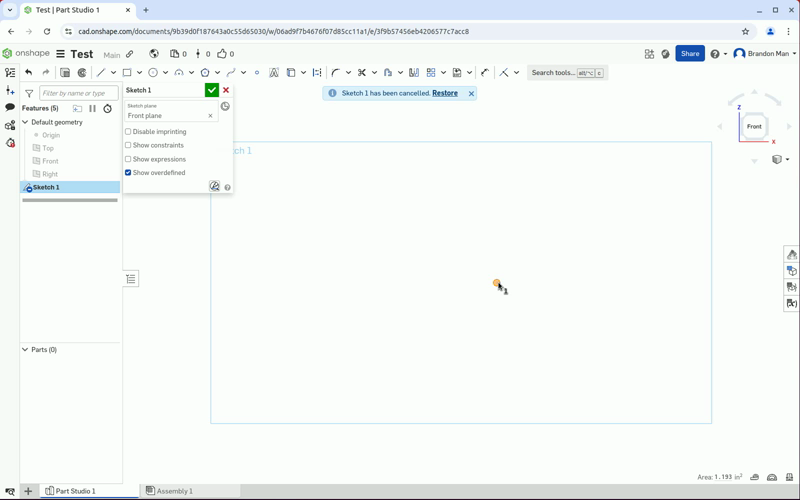
mouse_move(73, 352)
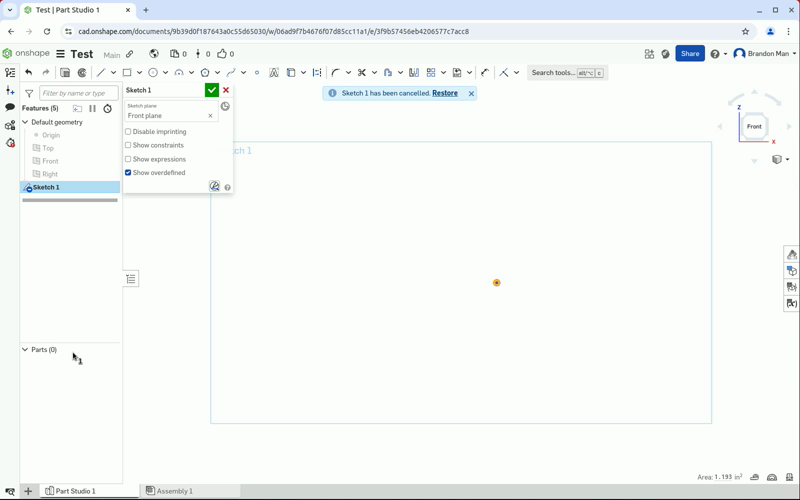
key(shift+y)
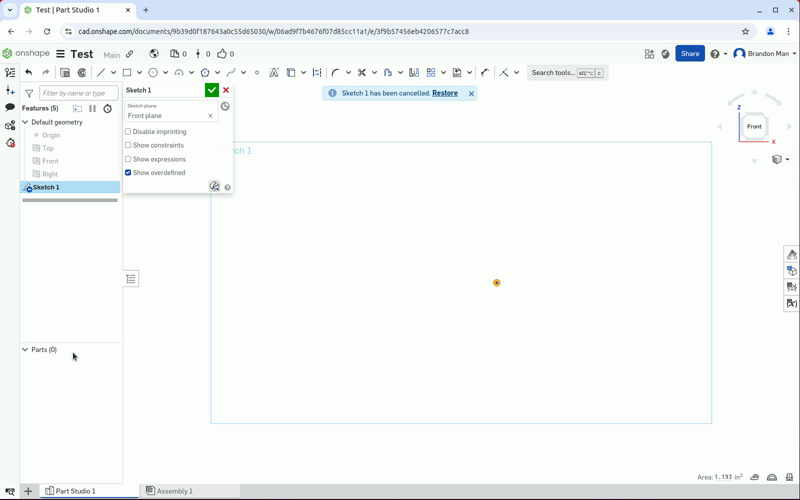
key(shift+e)
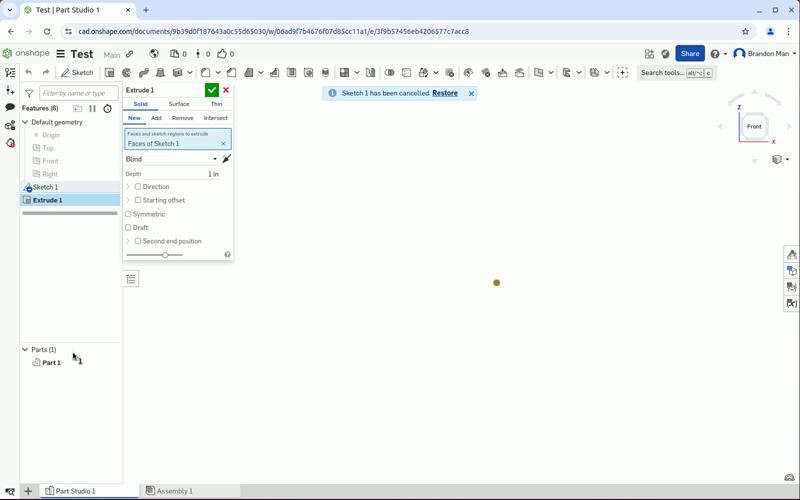
mouse_move(143, 106)
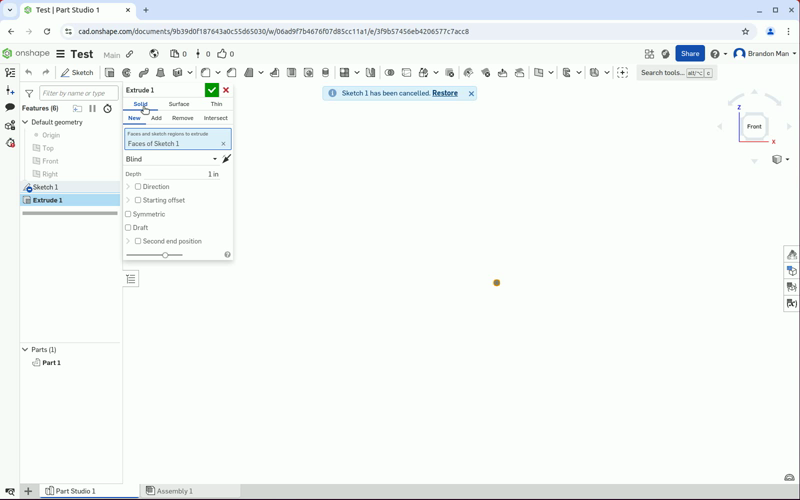
click(143, 106)
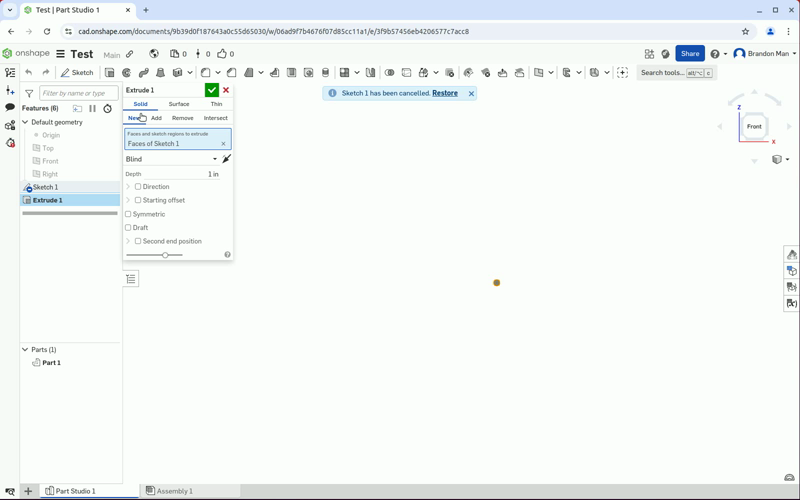
mouse_move(137, 120)
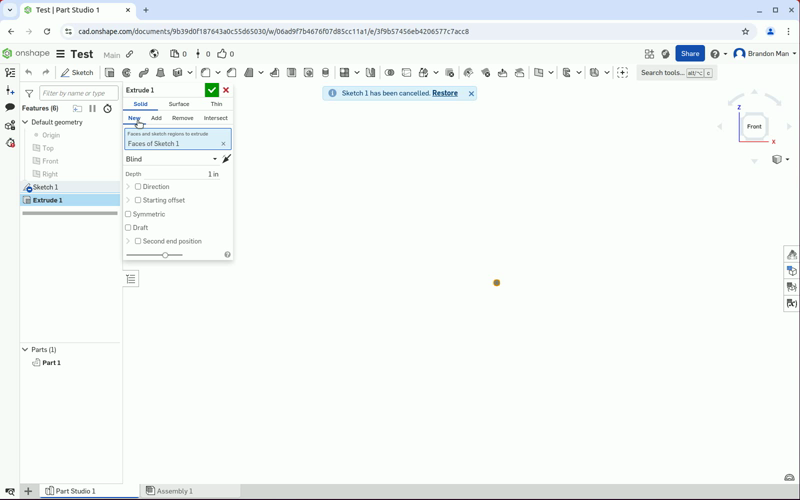
click(137, 120)
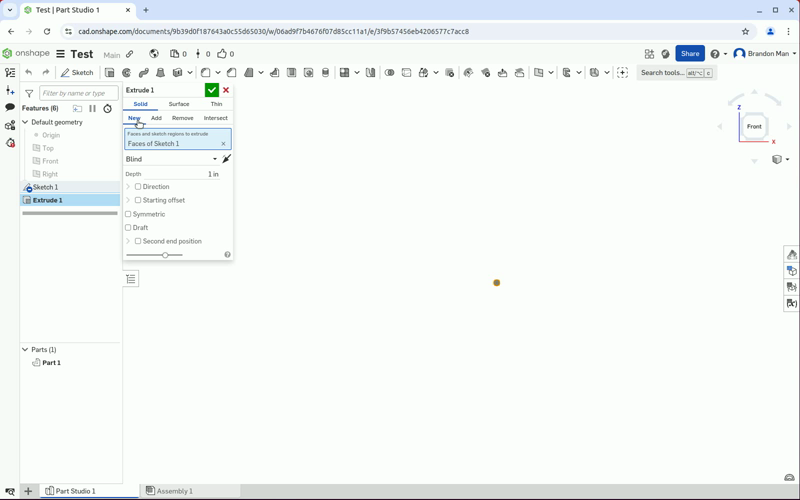
key(tab, 4)
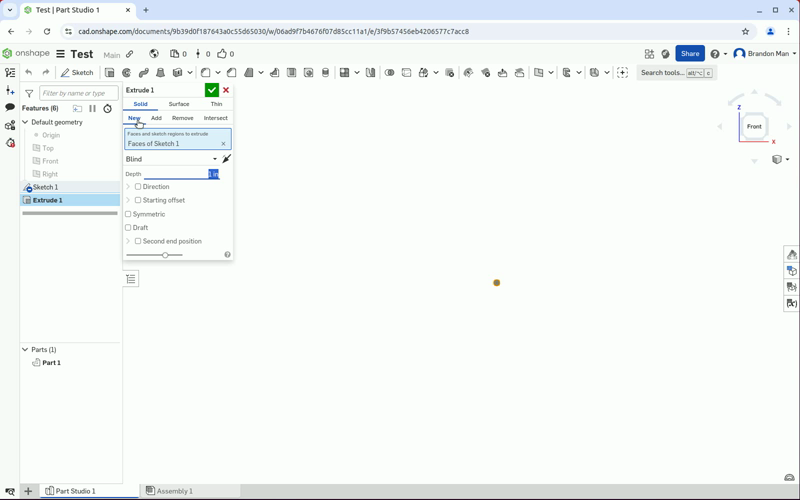
text(23.108)
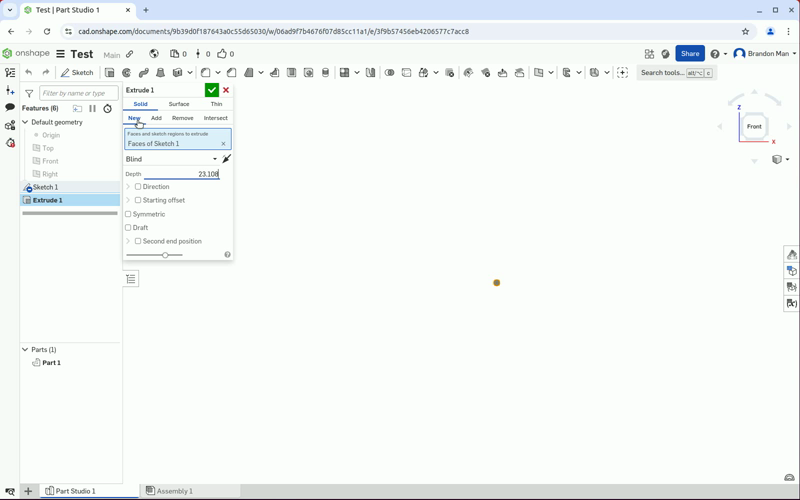
key(enter)
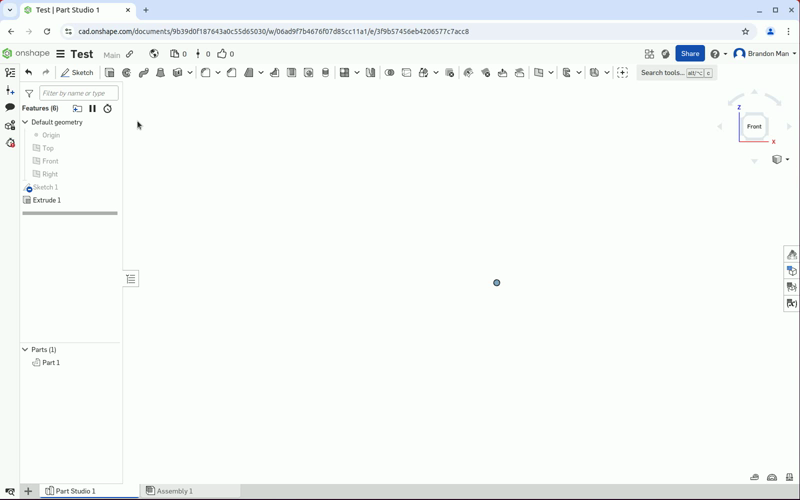
key(shift+h)
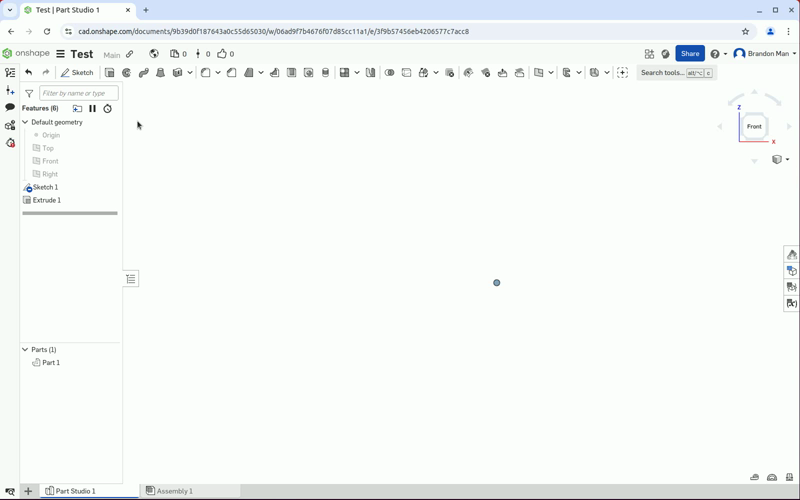
key(shift+h)
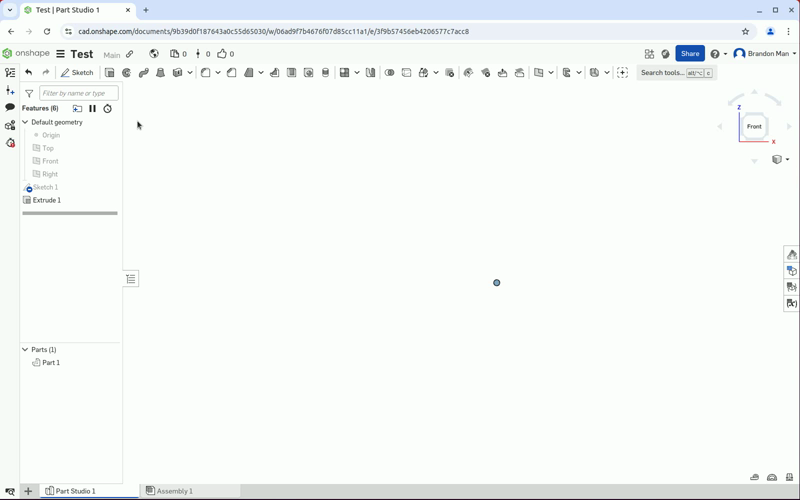
mouse_move(73, 189)
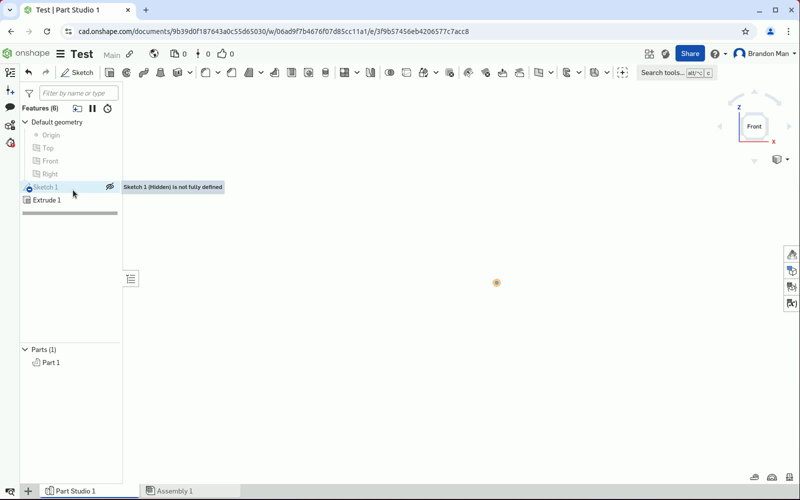
click(73, 189)
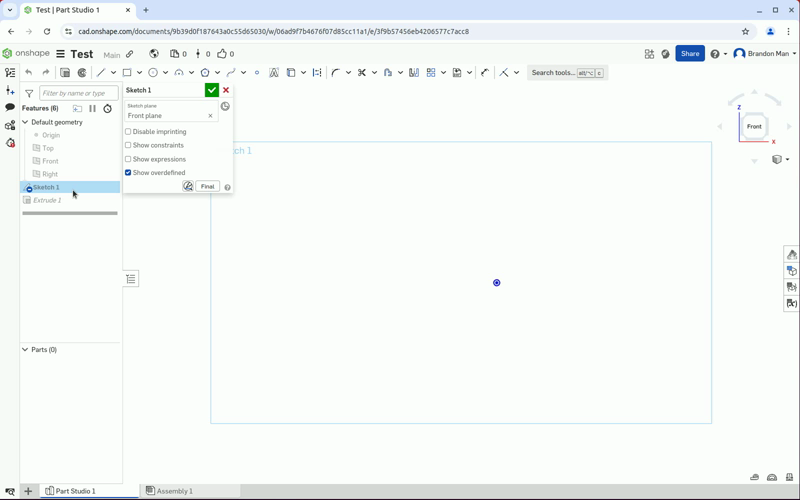
mouse_move(229, 92)
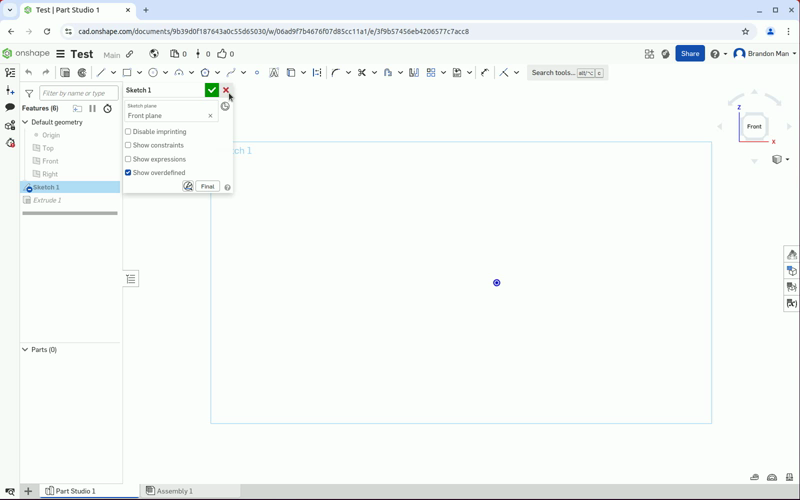
click(229, 92)
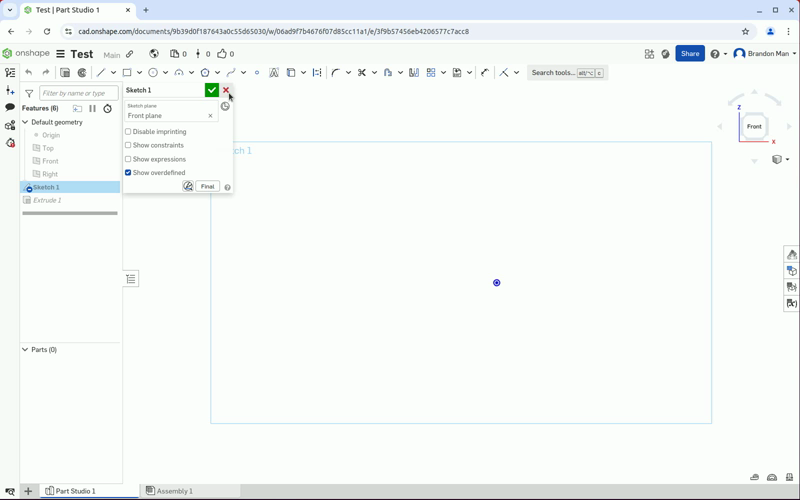
key(shift+s)
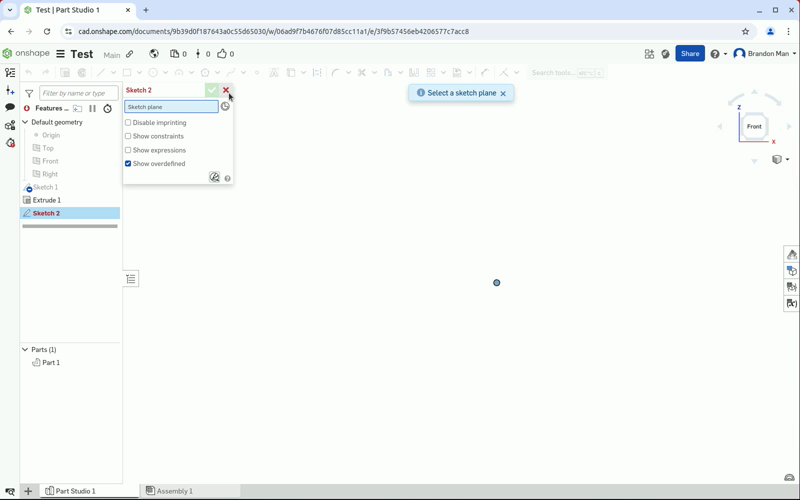
mouse_move(73, 163)
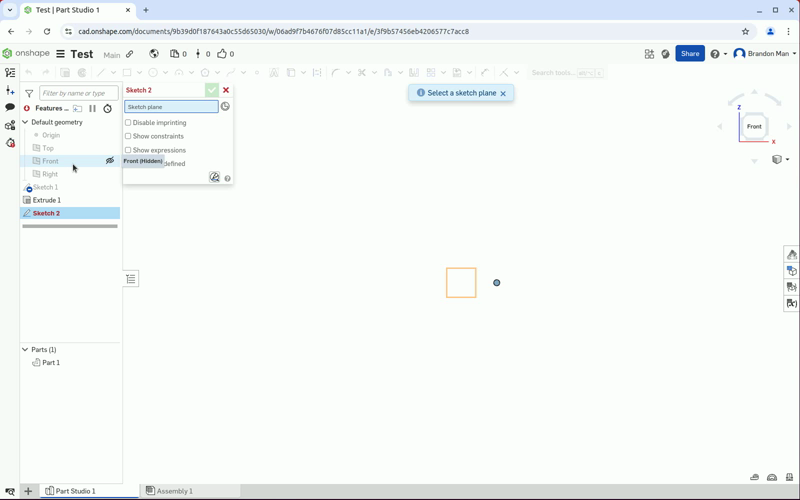
click(73, 163)
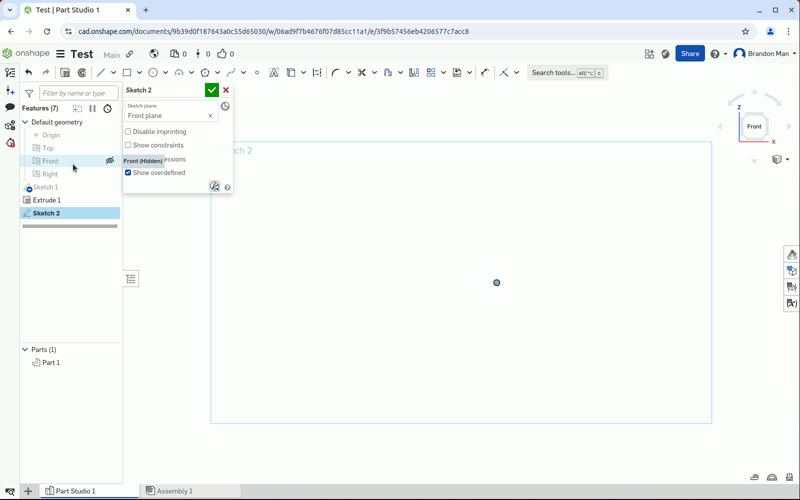
mouse_move(73, 352)
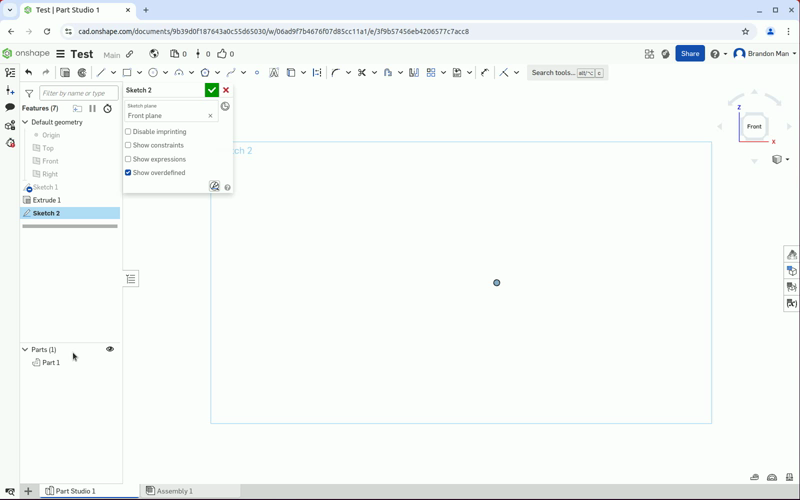
key(y)
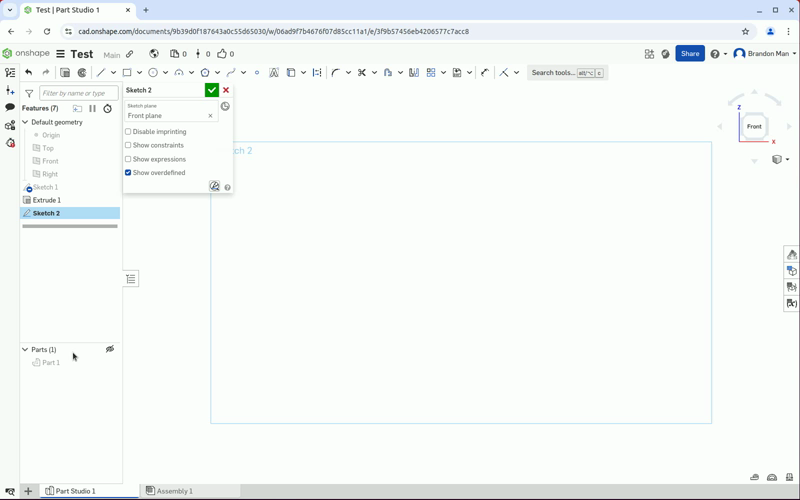
key(c)
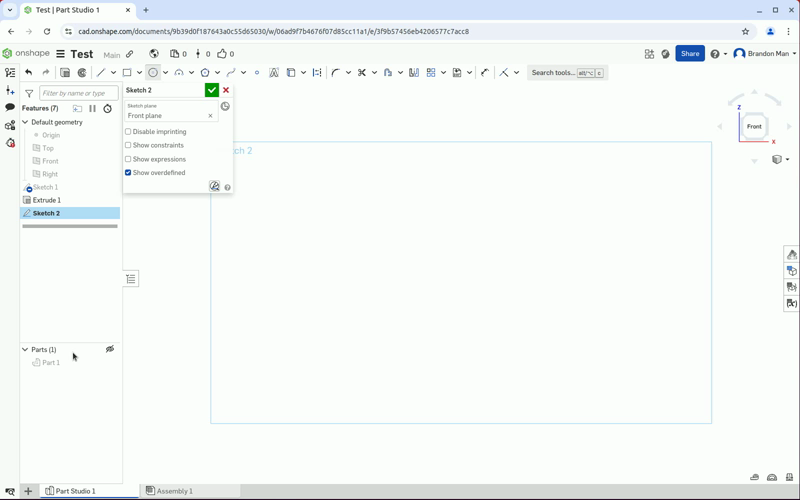
key_down(shift)
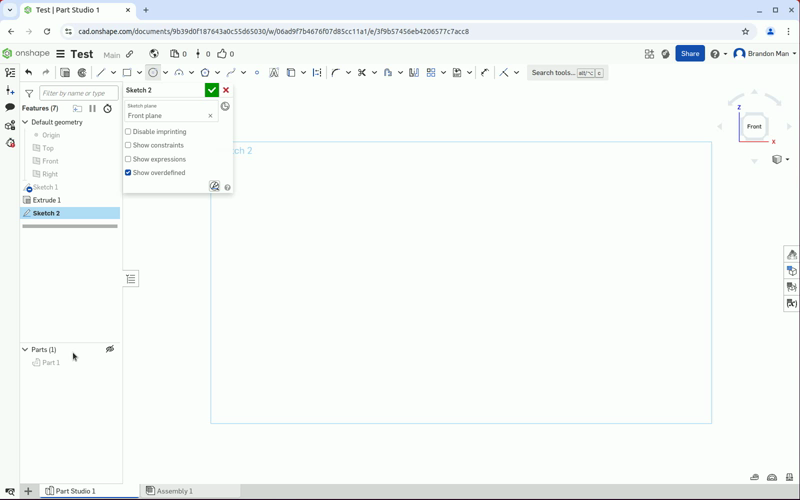
mouse_move(492, 282)
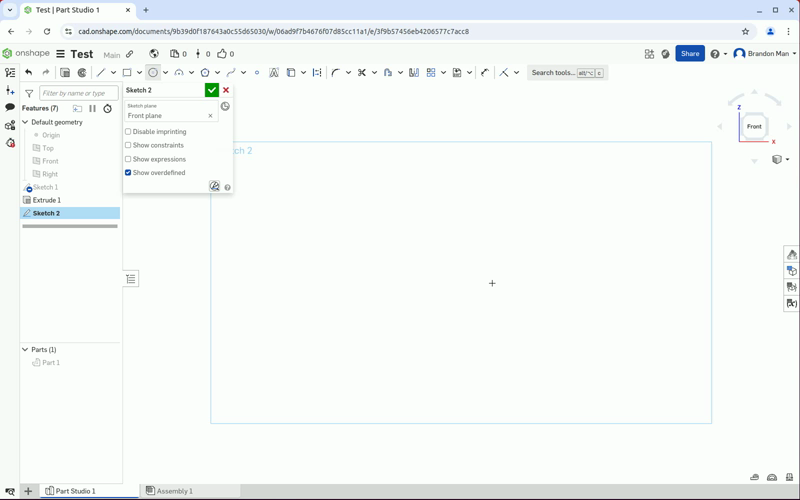
click(492, 282)
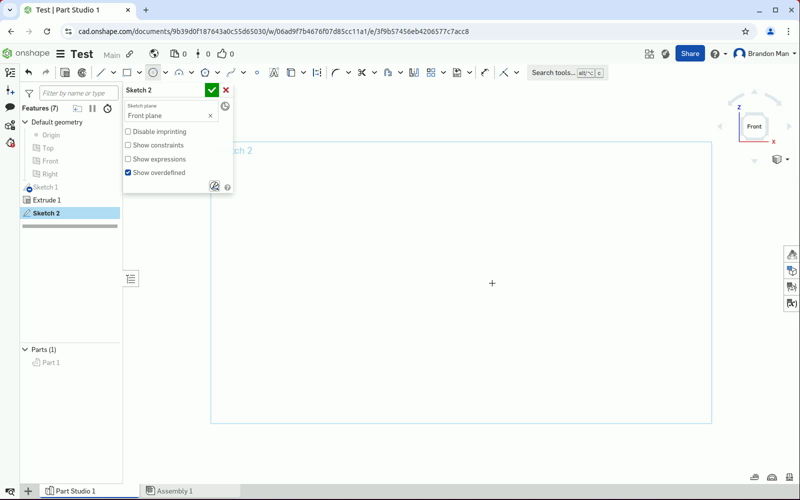
key_up(shift)
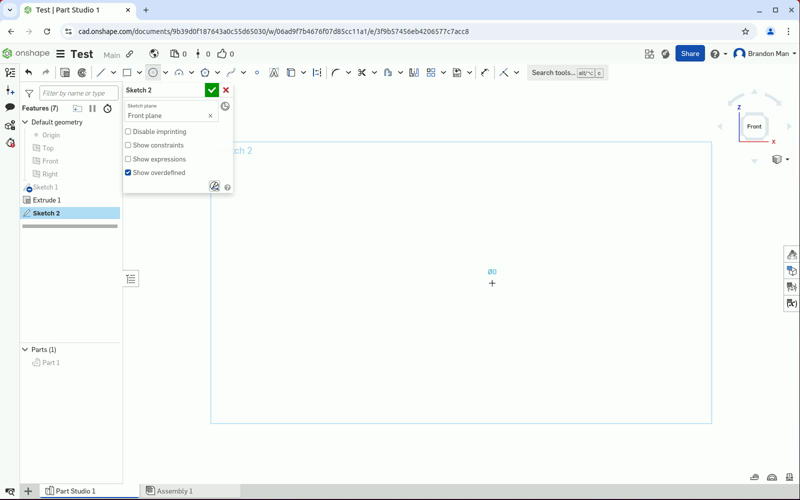
mouse_move(495, 282)
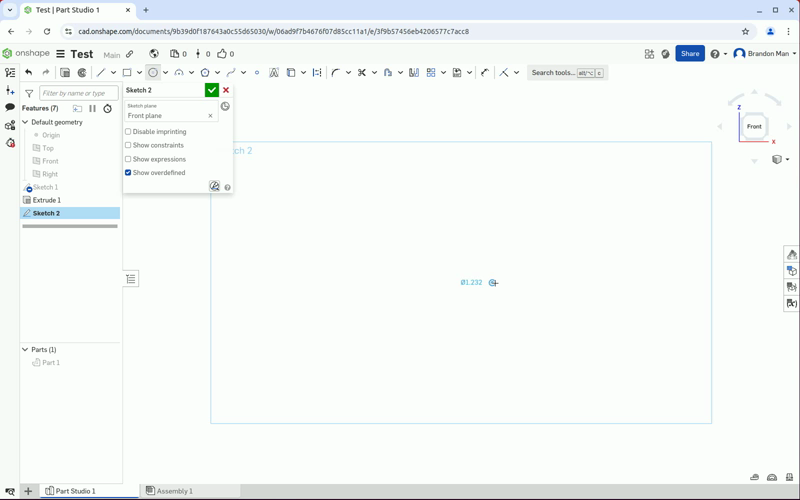
click(495, 282)
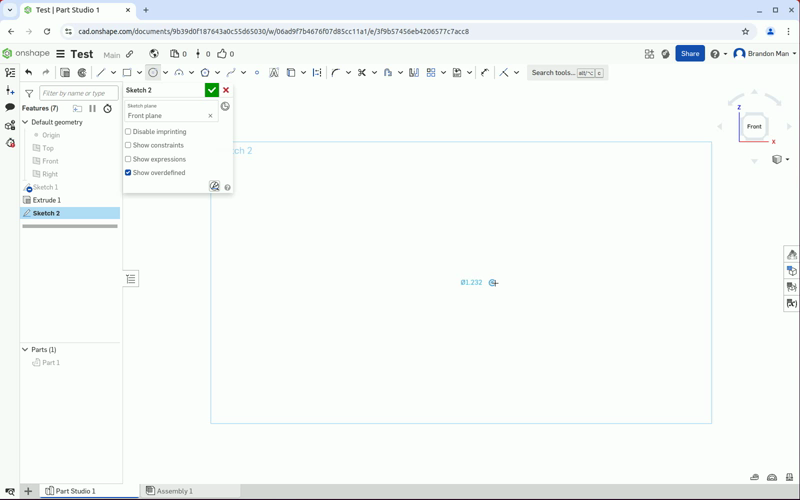
key(esc)
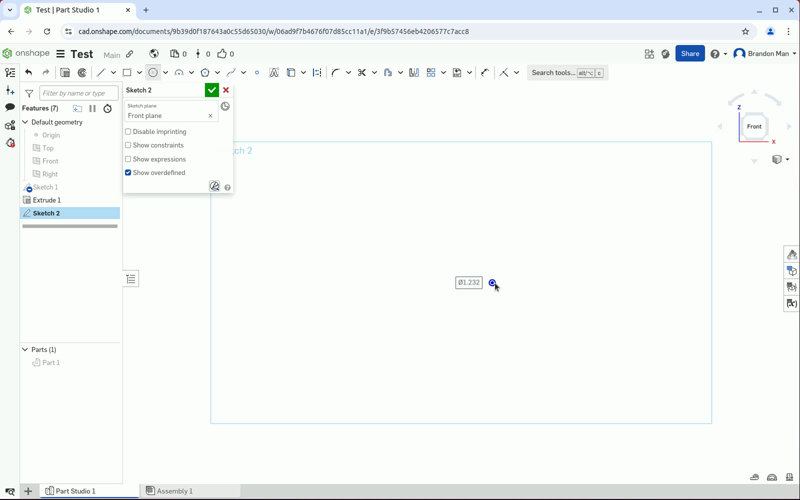
mouse_move(493, 283)
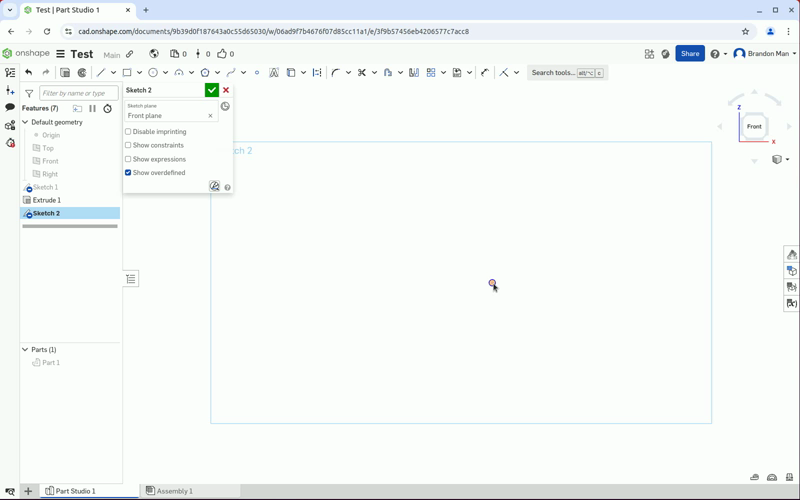
scroll(6)
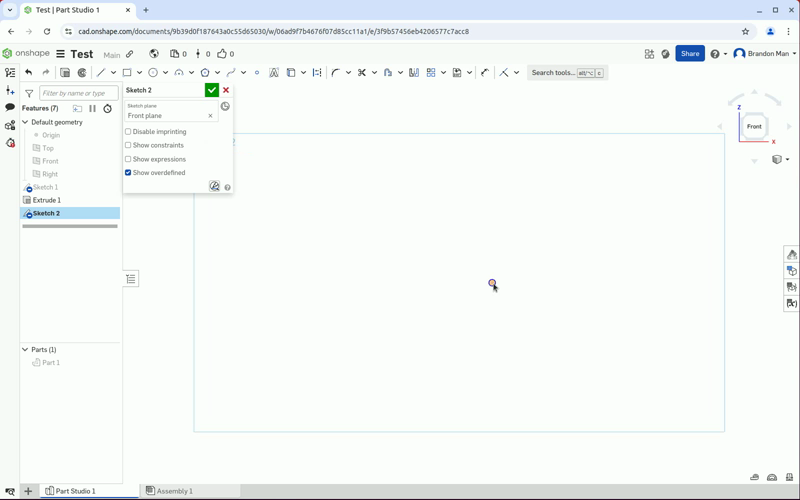
scroll(6)
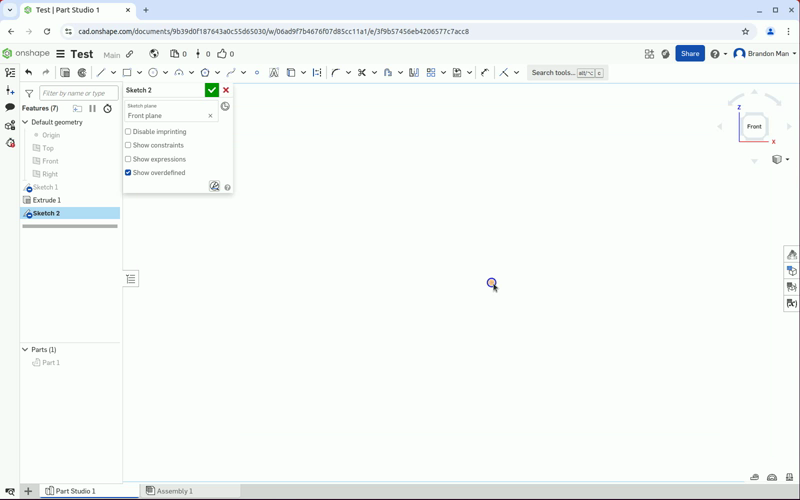
scroll(6)
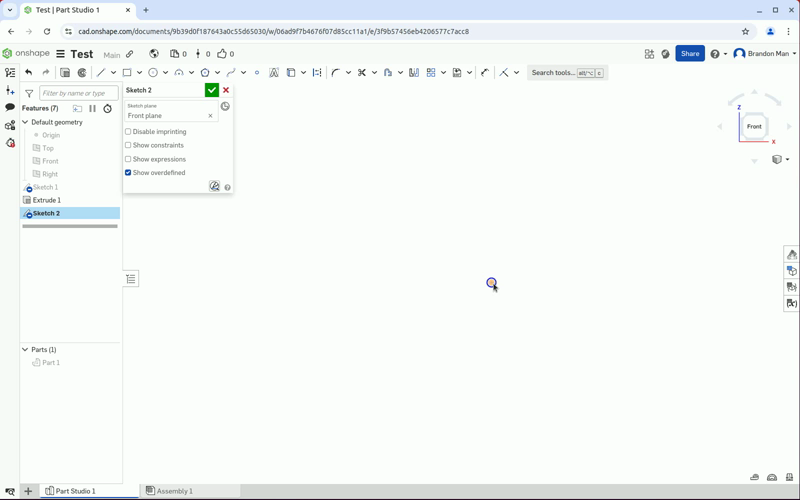
scroll(6)
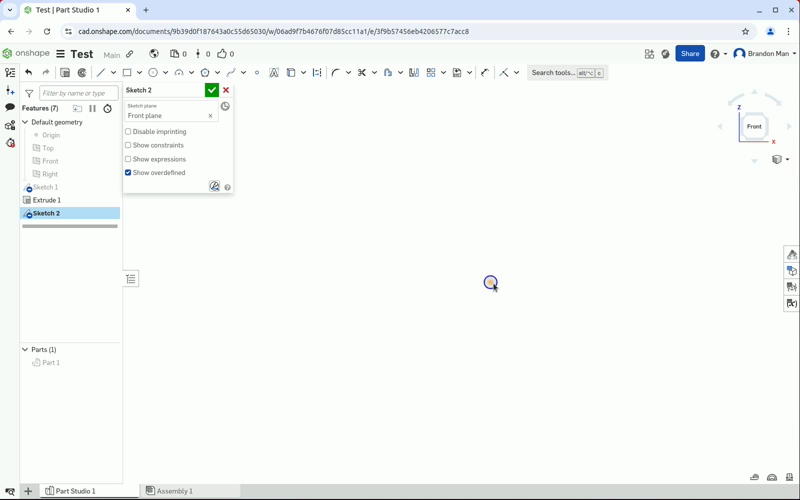
scroll(6)
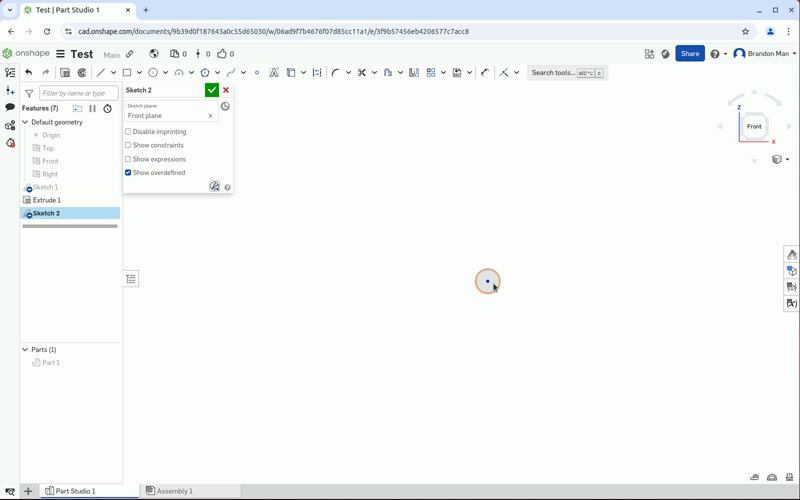
scroll(6)
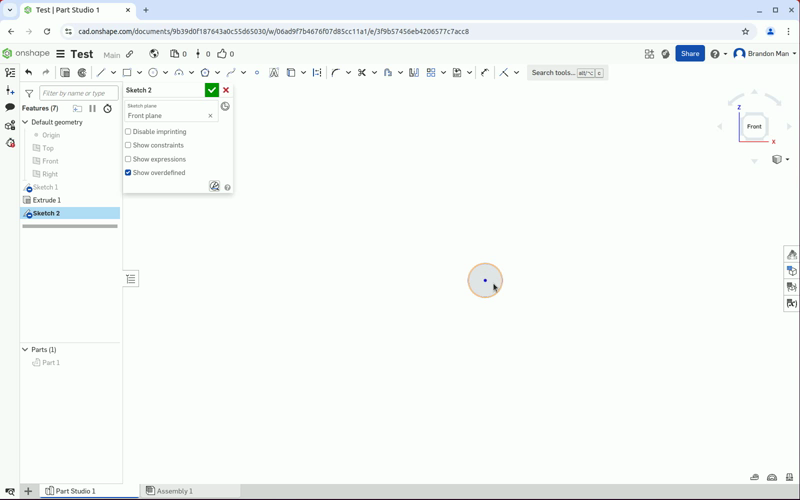
scroll(6)
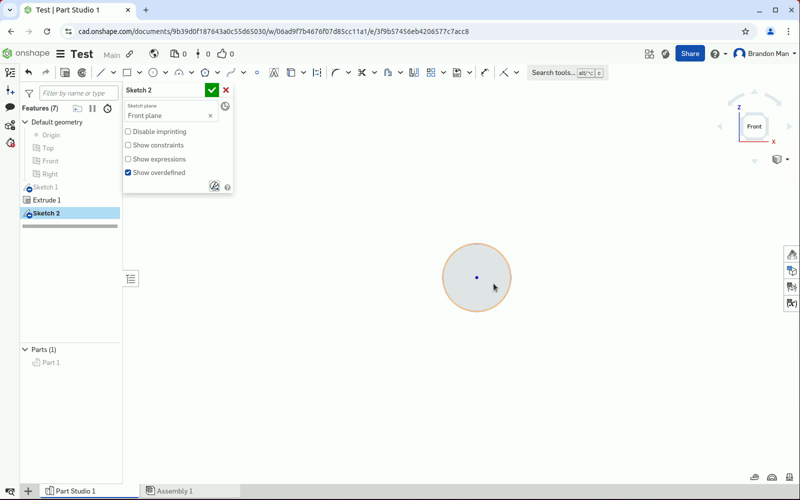
click(493, 283)
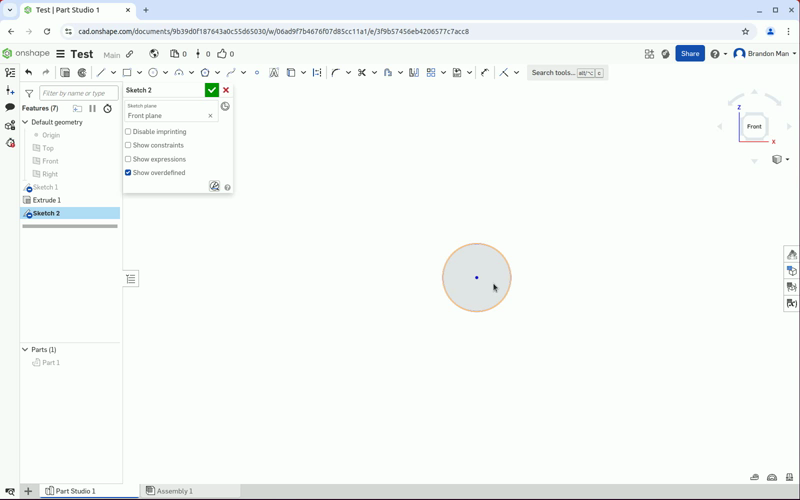
scroll(-6)
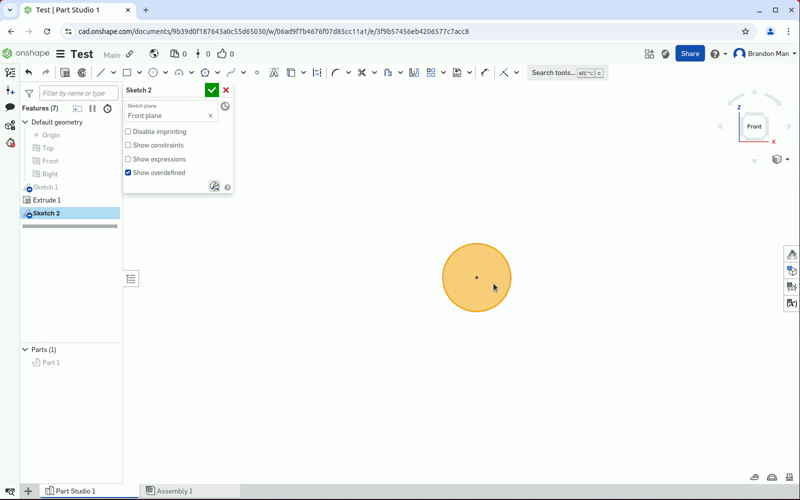
scroll(-6)
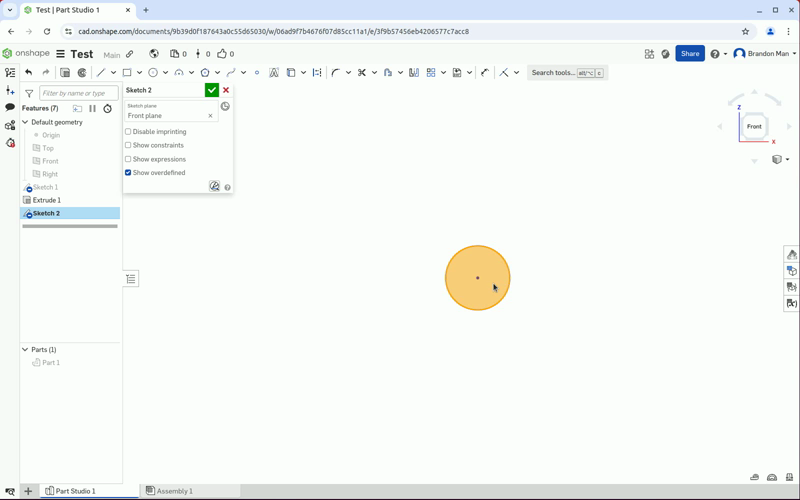
scroll(-6)
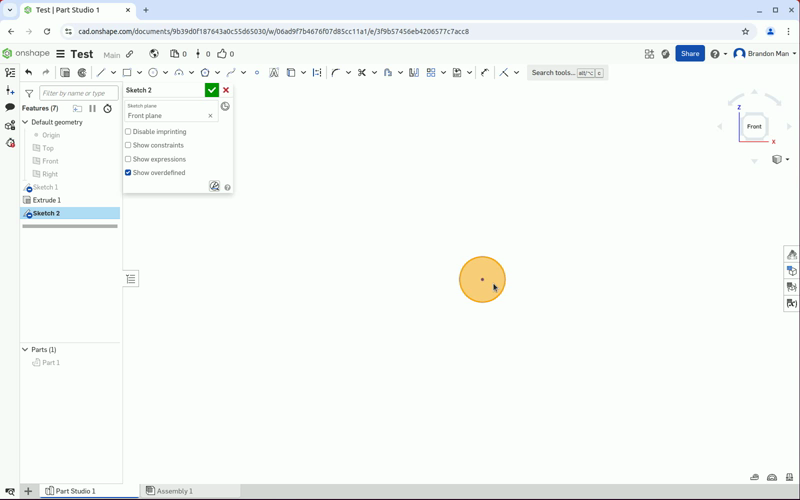
scroll(-6)
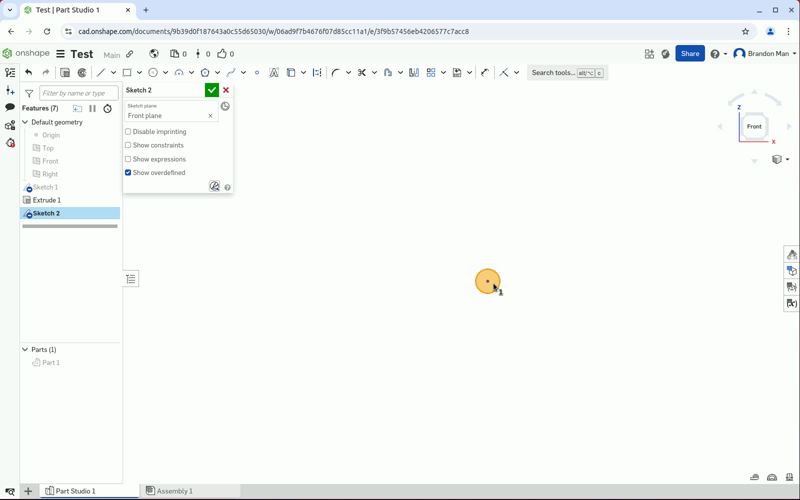
scroll(-6)
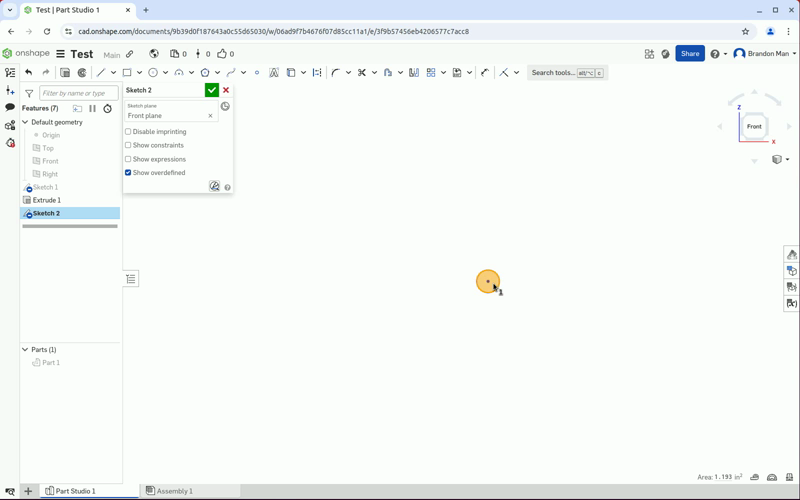
scroll(-6)
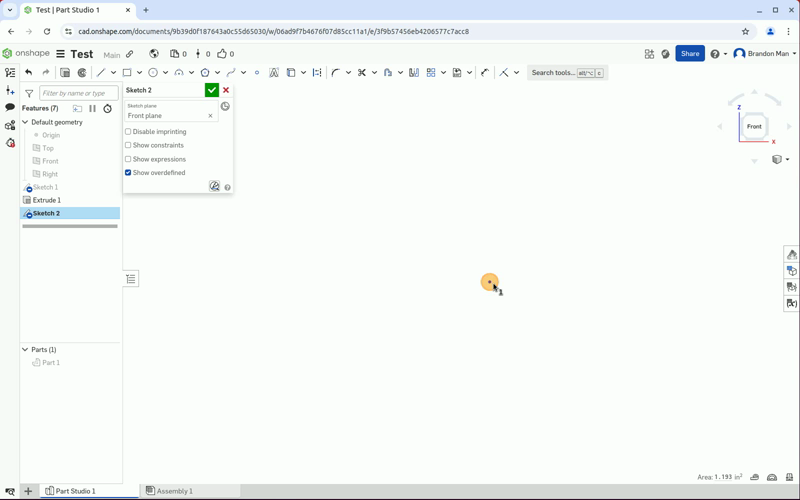
scroll(-6)
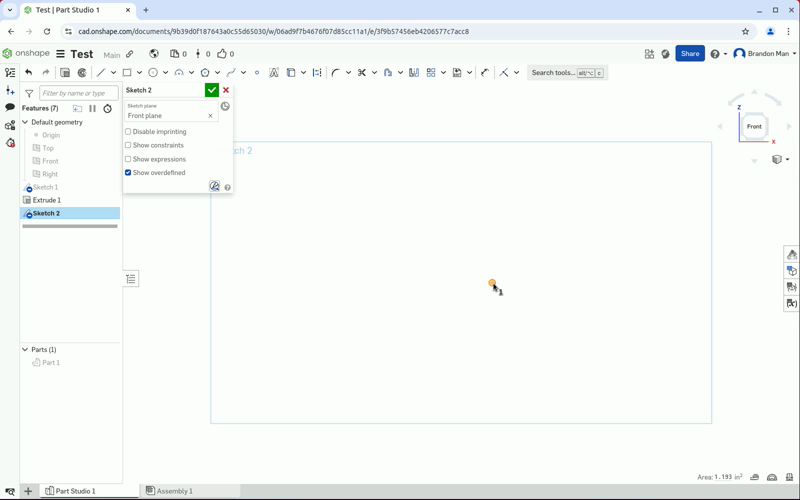
mouse_move(73, 352)
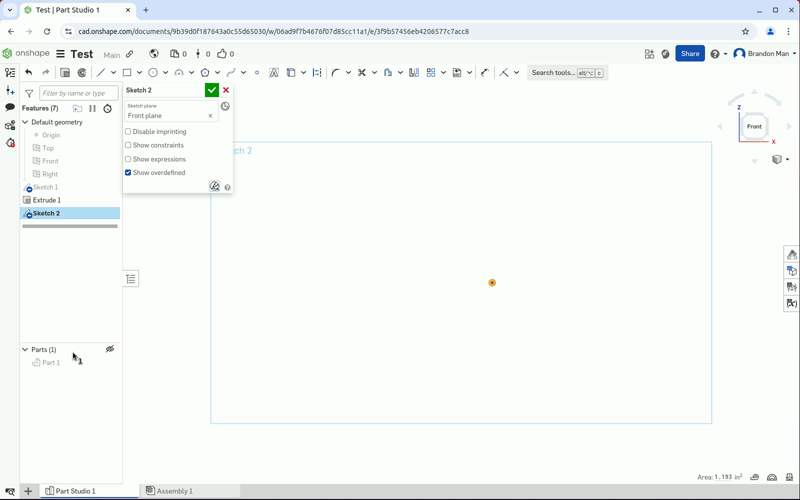
key(shift+y)
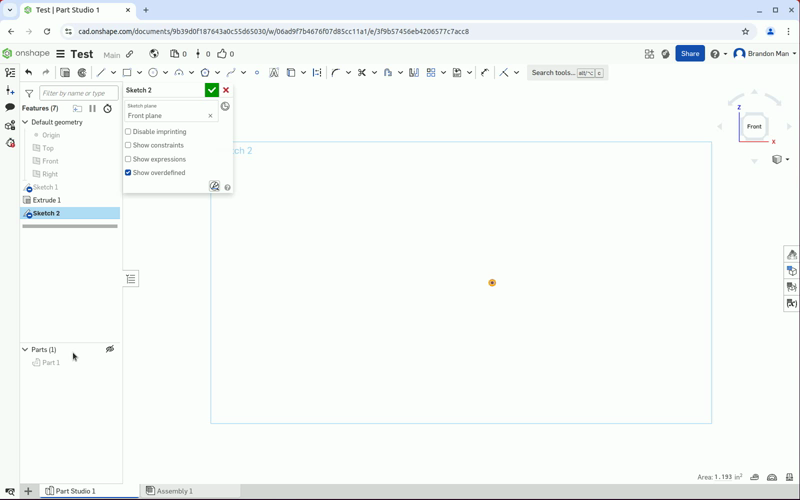
key(shift+e)
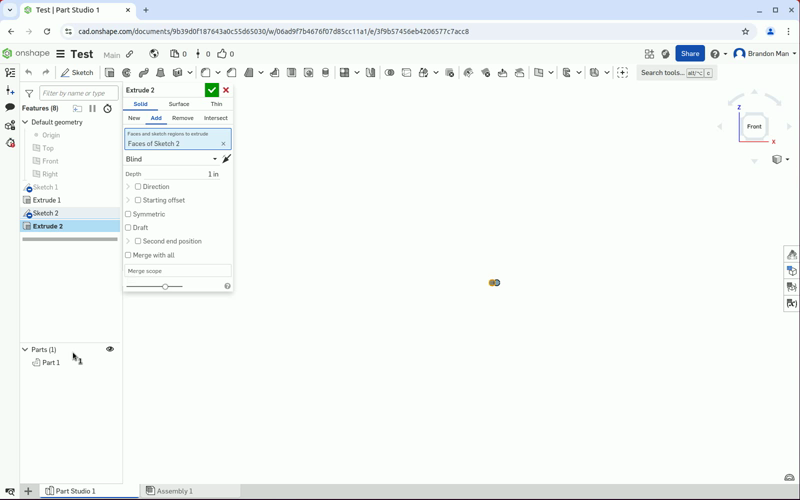
mouse_move(143, 106)
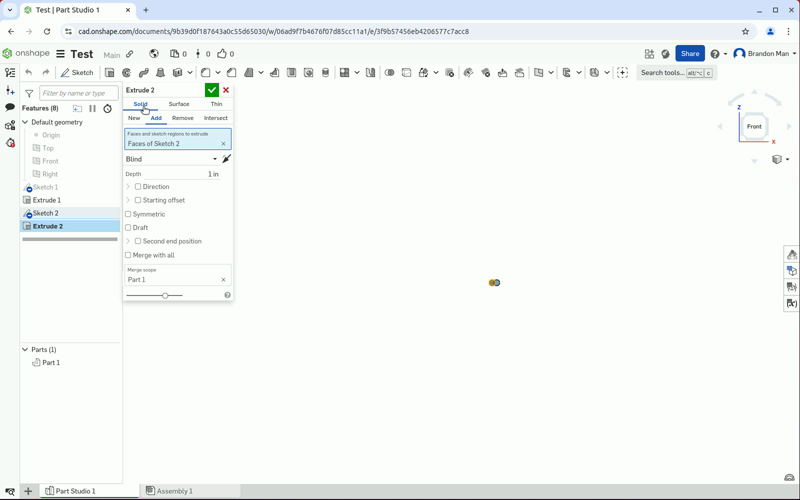
click(143, 106)
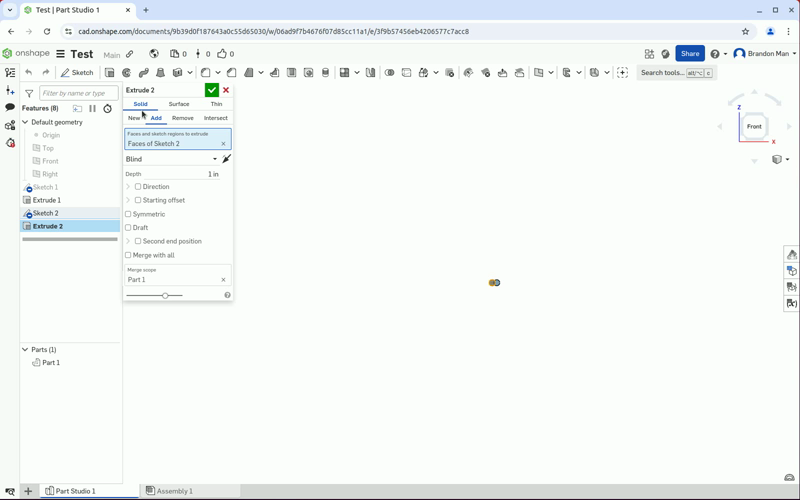
mouse_move(137, 120)
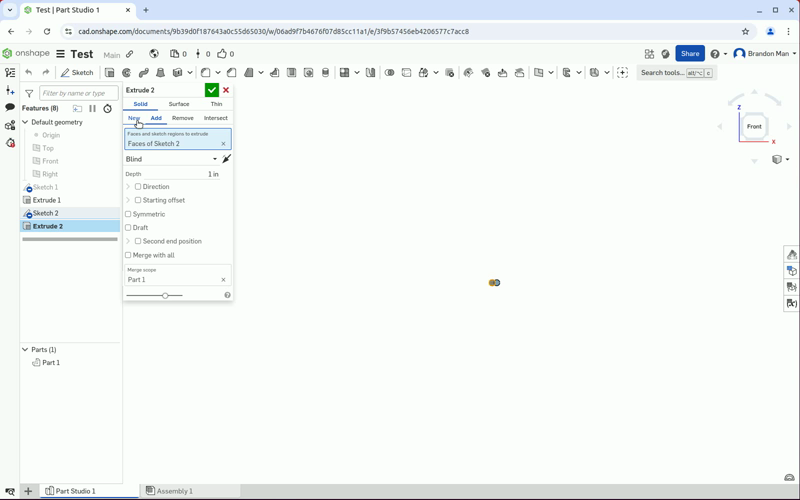
click(137, 120)
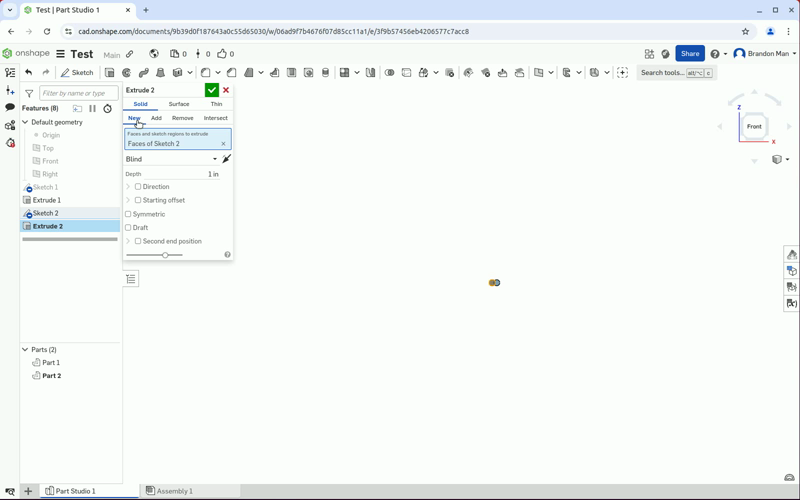
key(tab, 4)
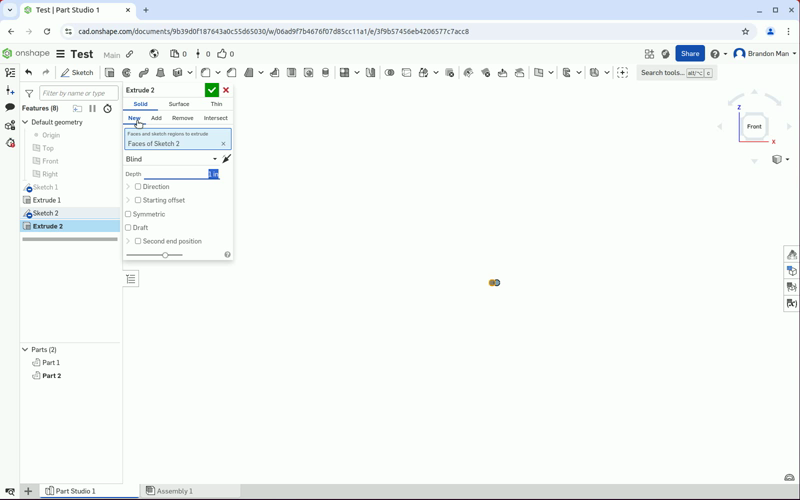
text(23.108)
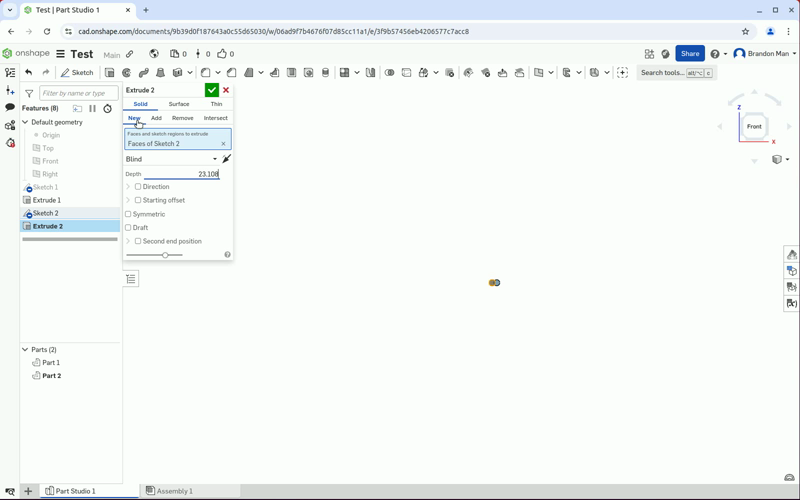
key(enter)
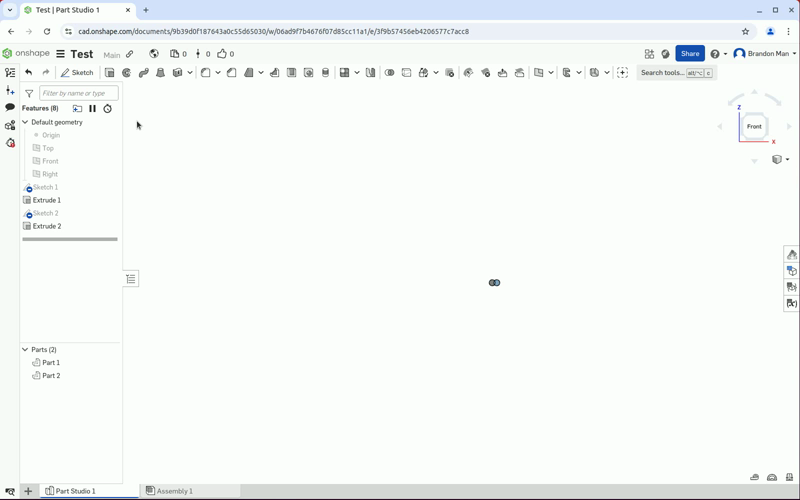
key(shift+h)
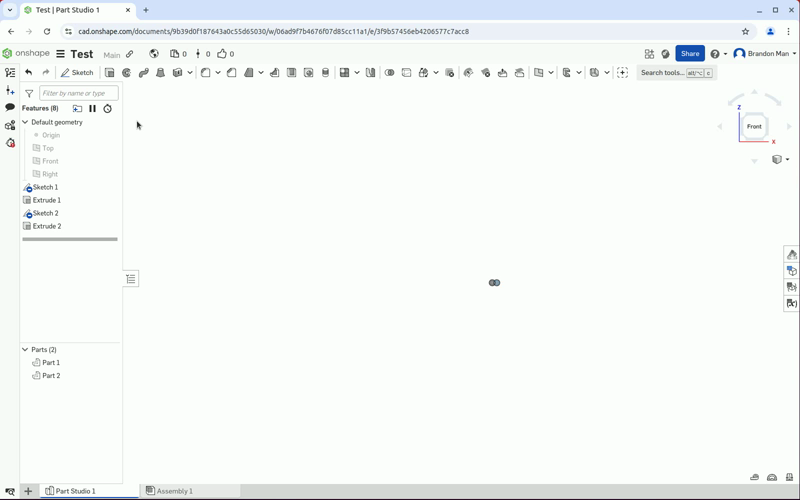
key(shift+h)
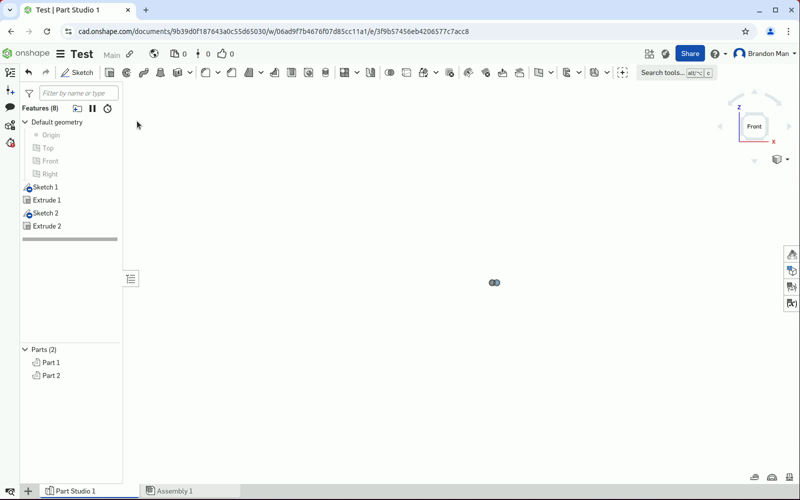
key(shift+7)
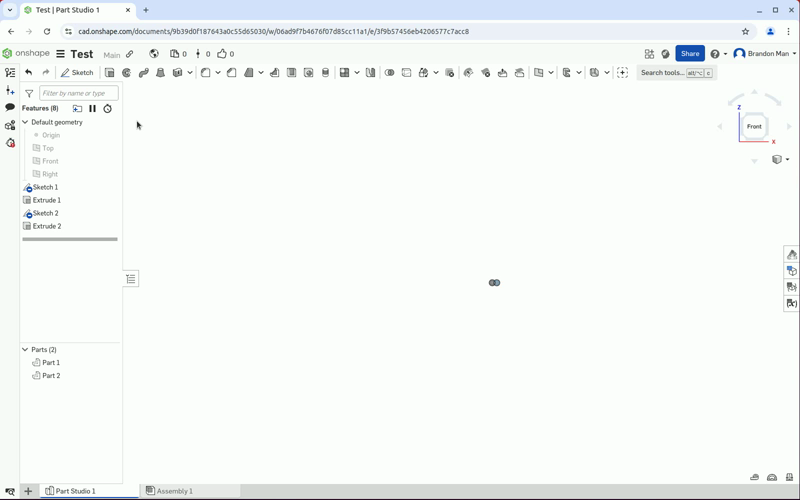
key(left, 2)
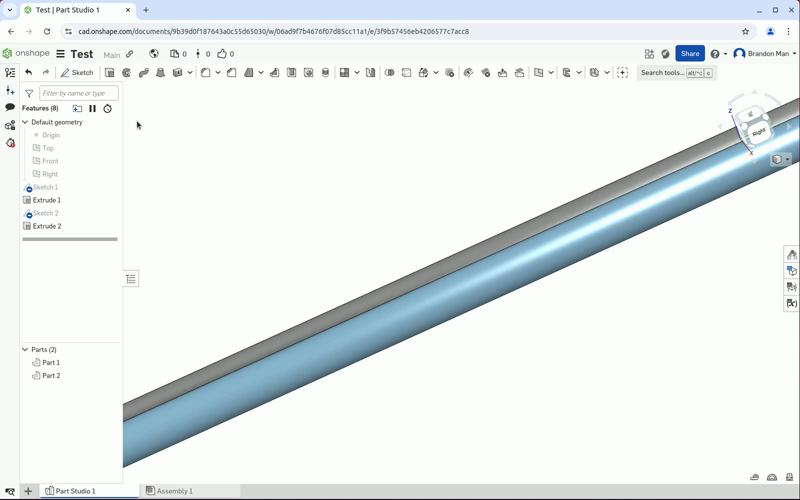
key(down, 2)
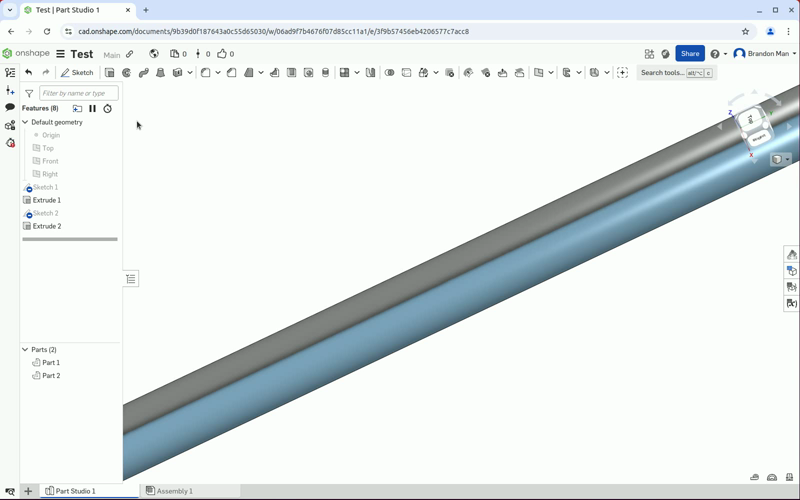
key(up, 2)
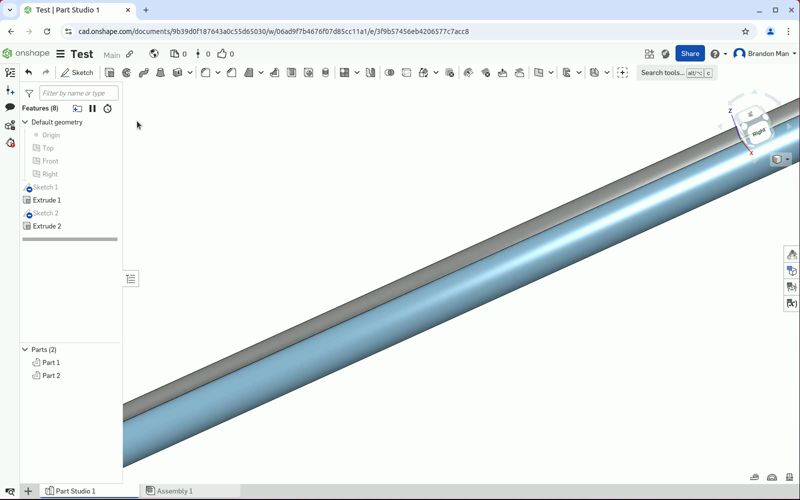
key(right, 2)
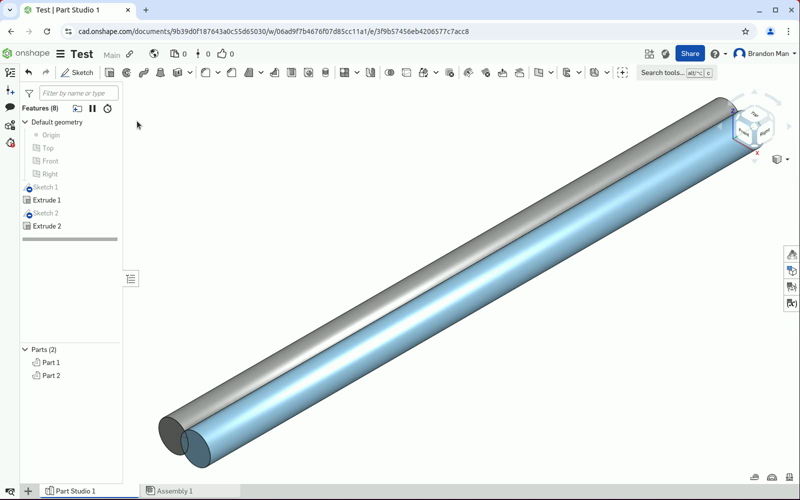
mouse_move(73, 189)
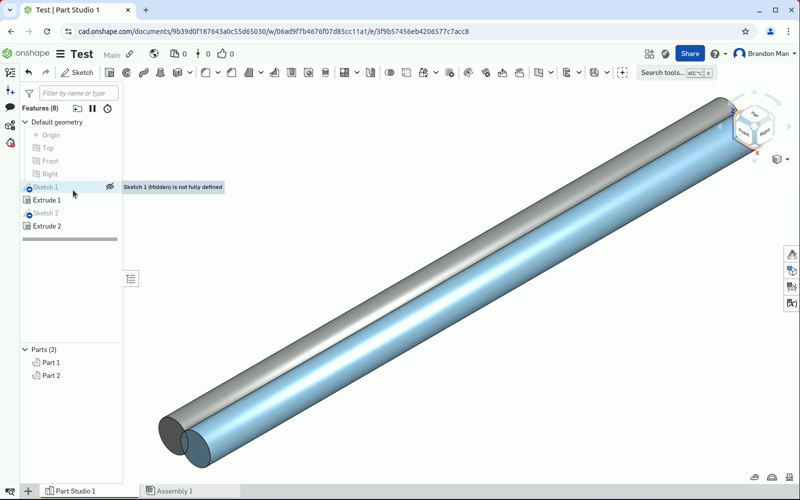
click(73, 189)